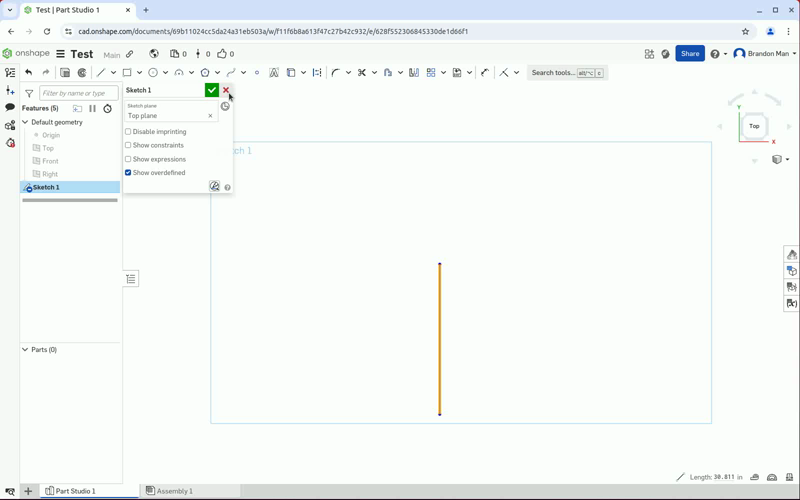
key(shift+h)
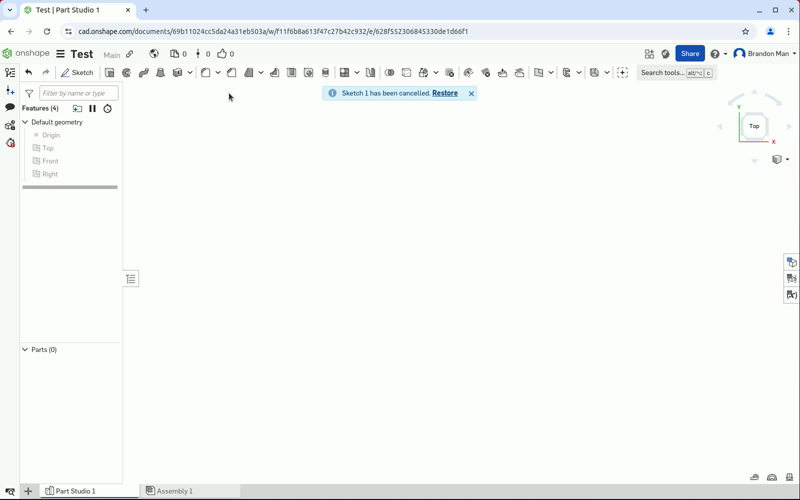
mouse_move(73, 352)
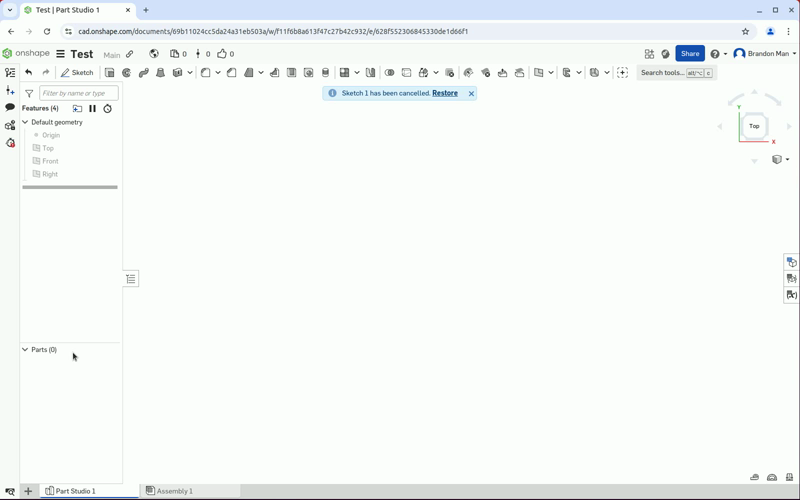
key(y)
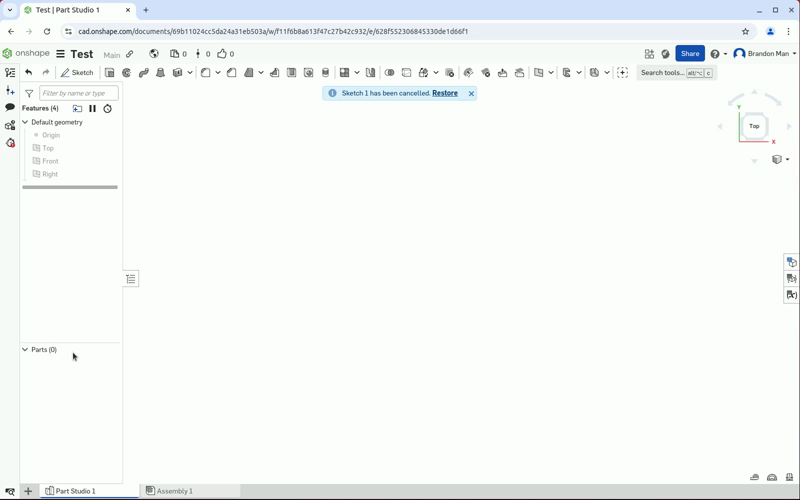
key(shift+p)
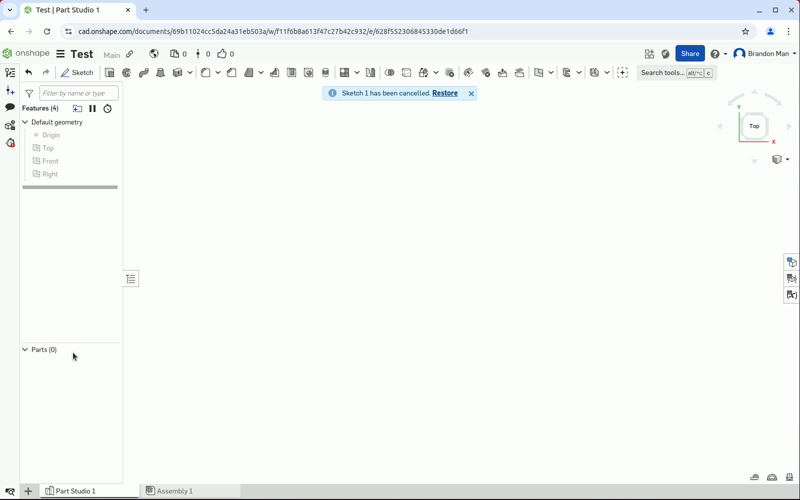
key(space)
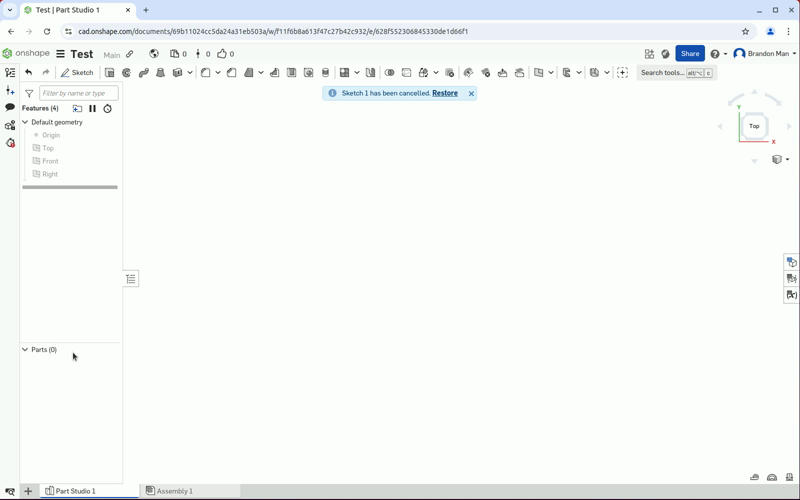
key_down(shift)
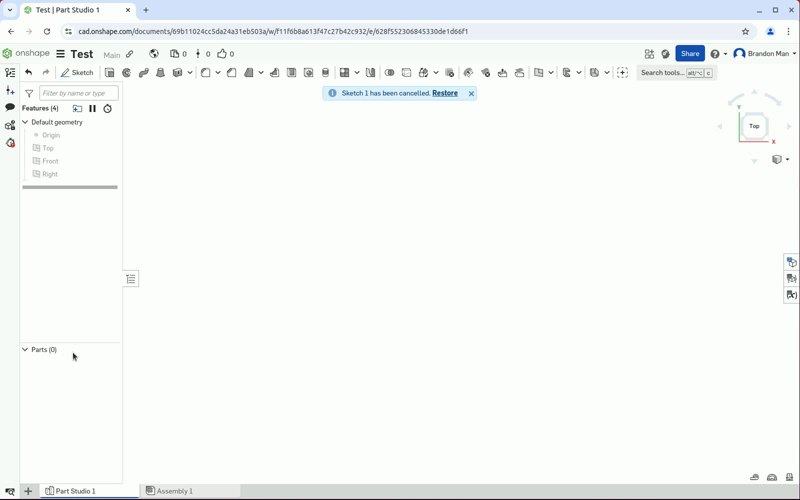
key(up)
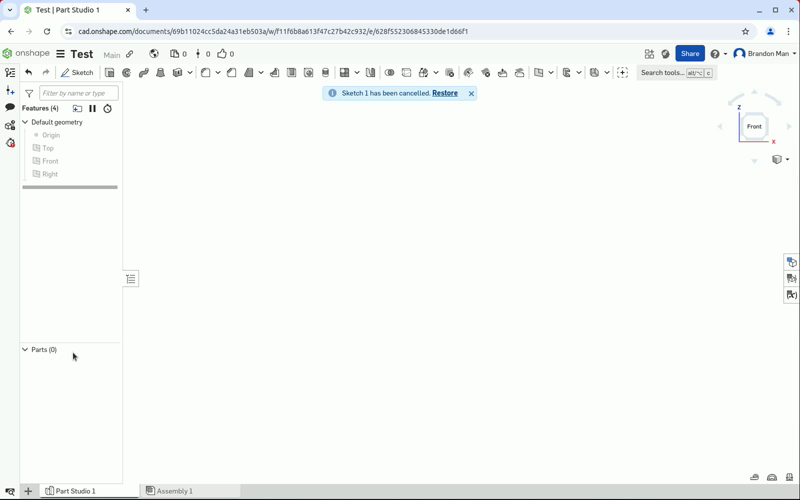
key_up(shift)
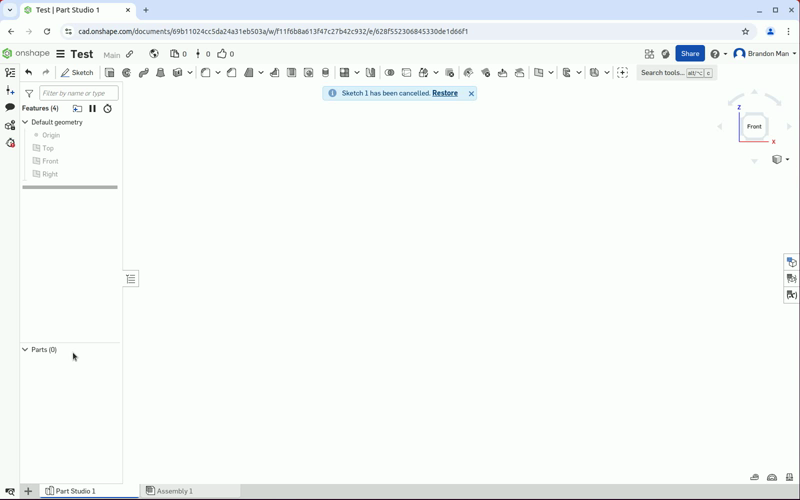
mouse_move(73, 352)
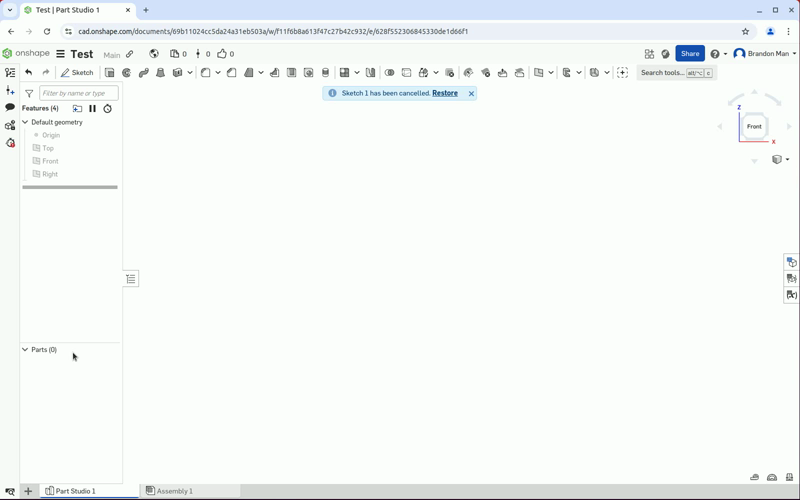
key(shift+y)
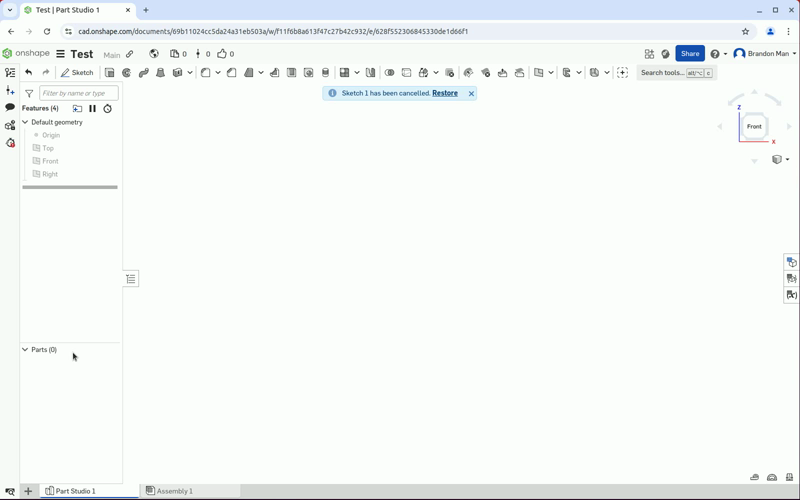
key(shift+s)
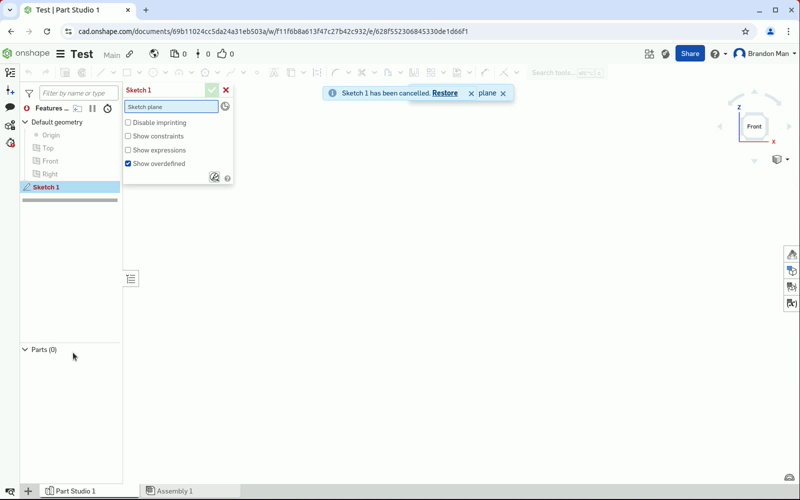
mouse_move(73, 163)
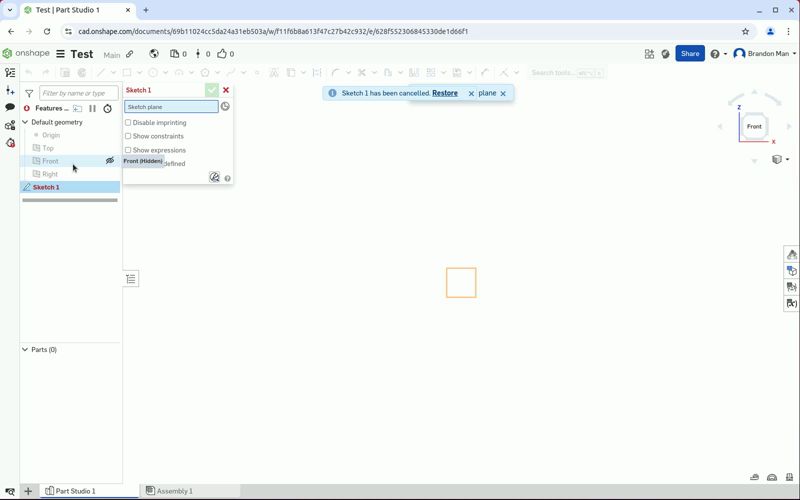
click(73, 163)
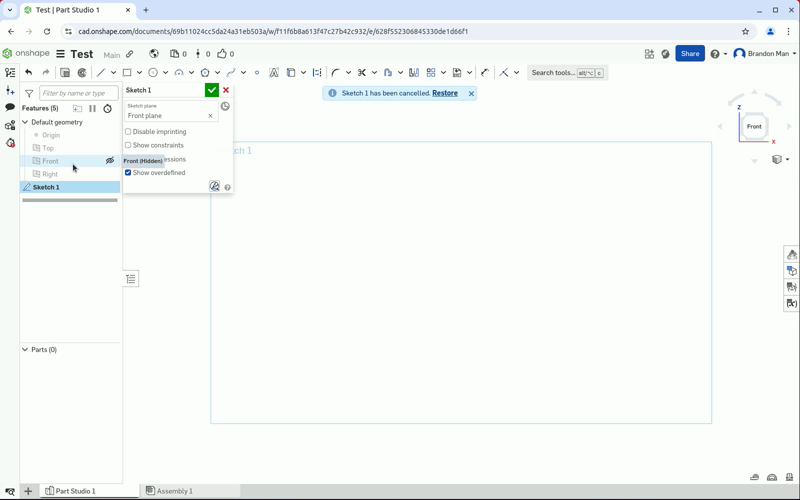
mouse_move(73, 352)
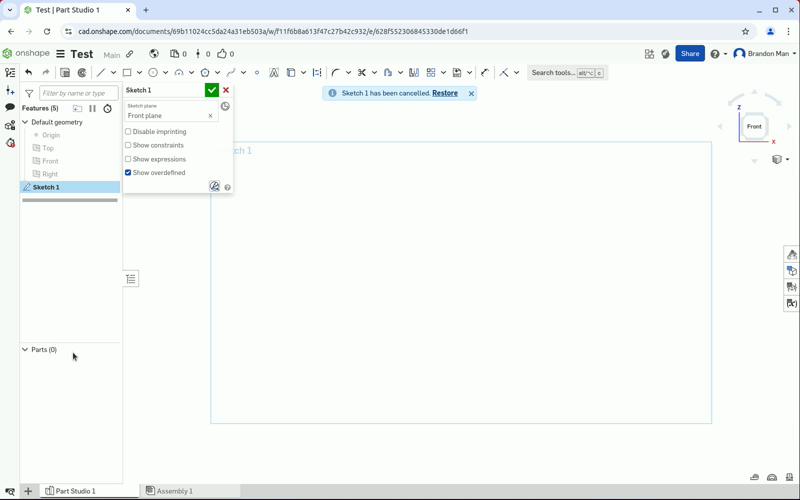
key(y)
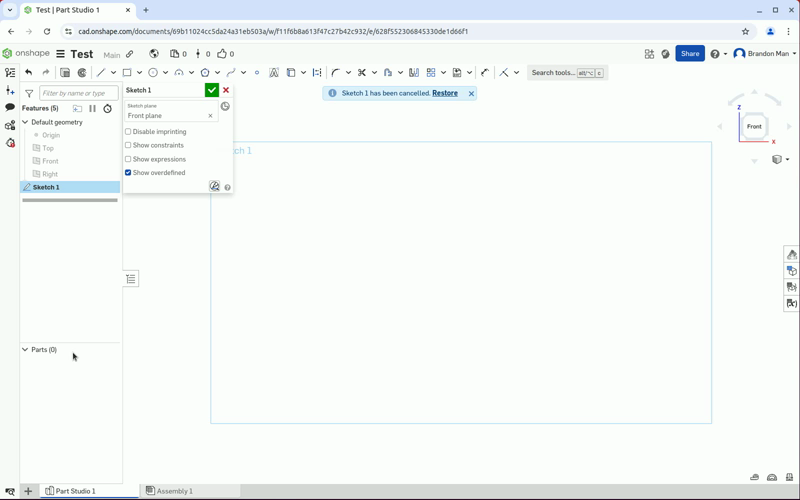
key(l)
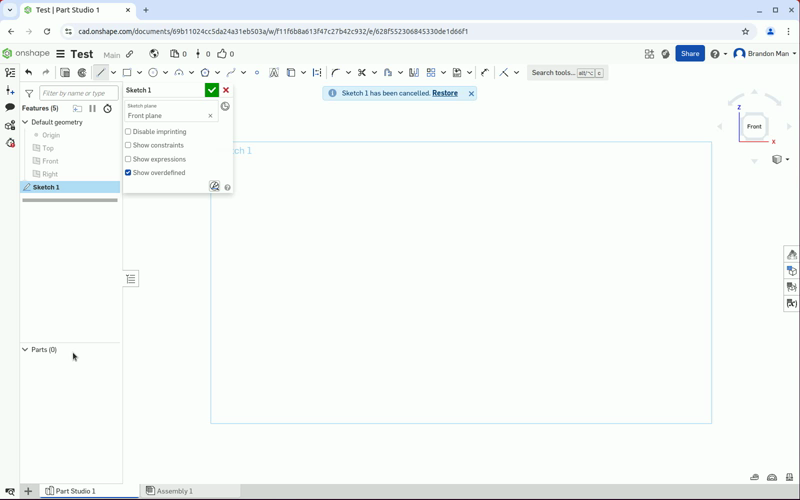
key_down(shift)
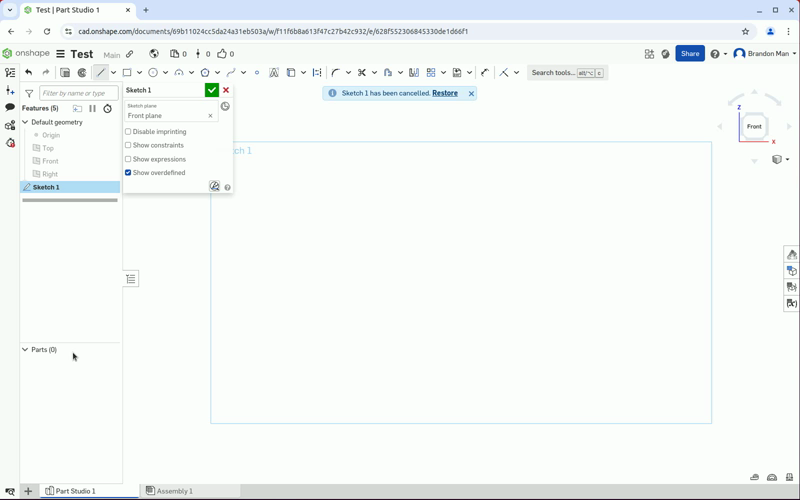
mouse_move(419, 324)
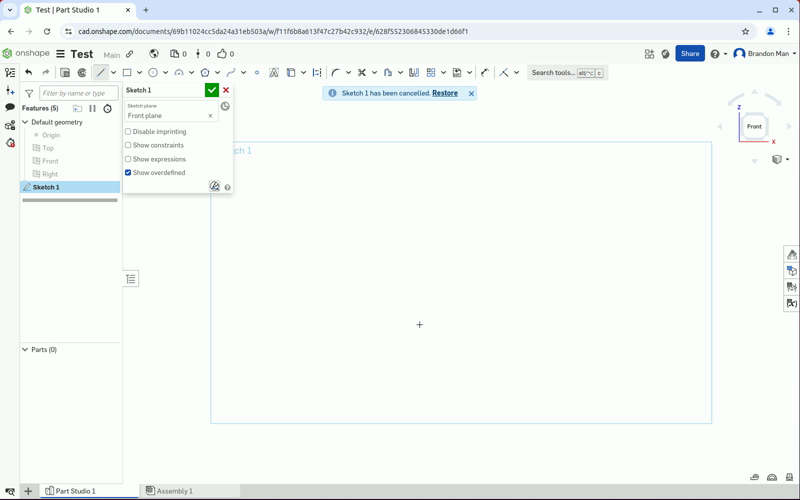
click(419, 324)
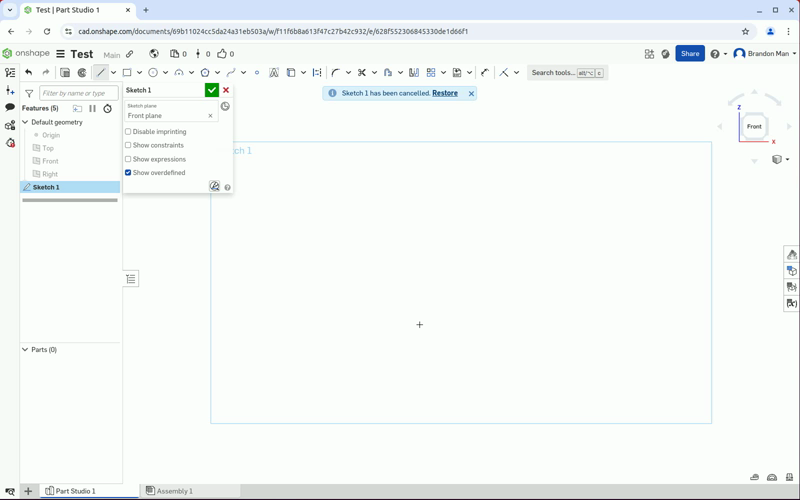
key_up(shift)
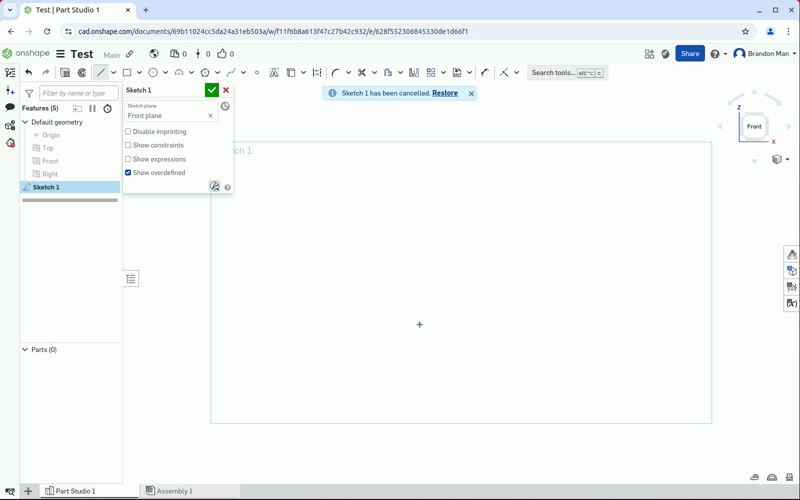
key_down(shift)
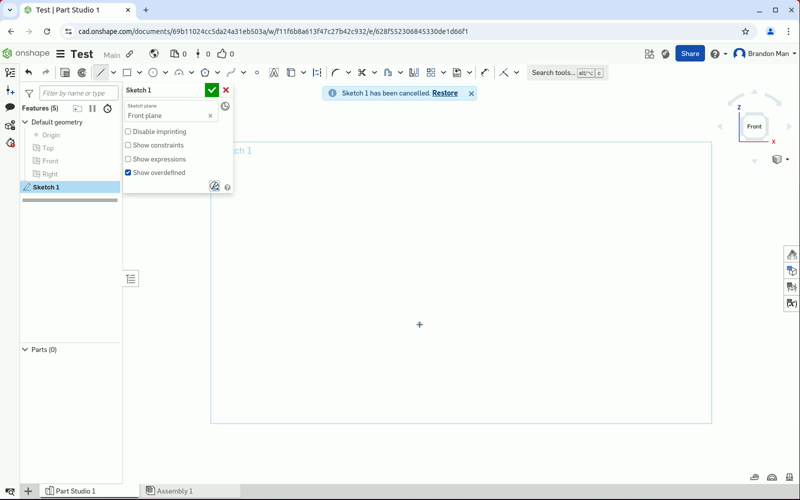
mouse_move(502, 324)
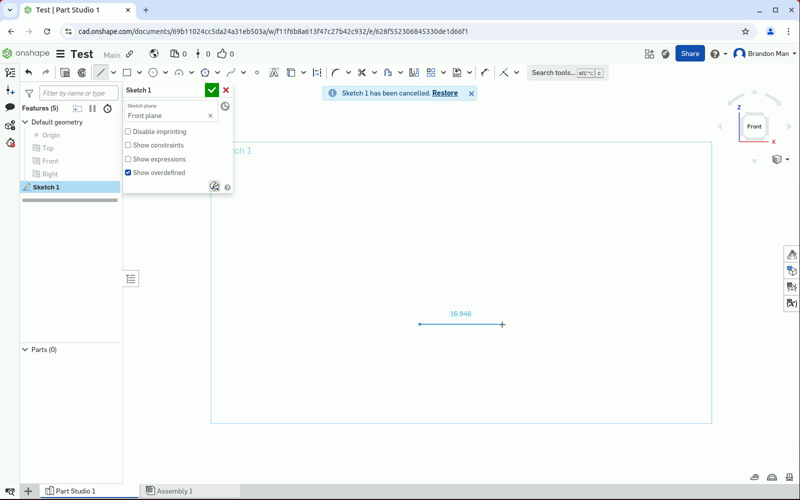
click(502, 324)
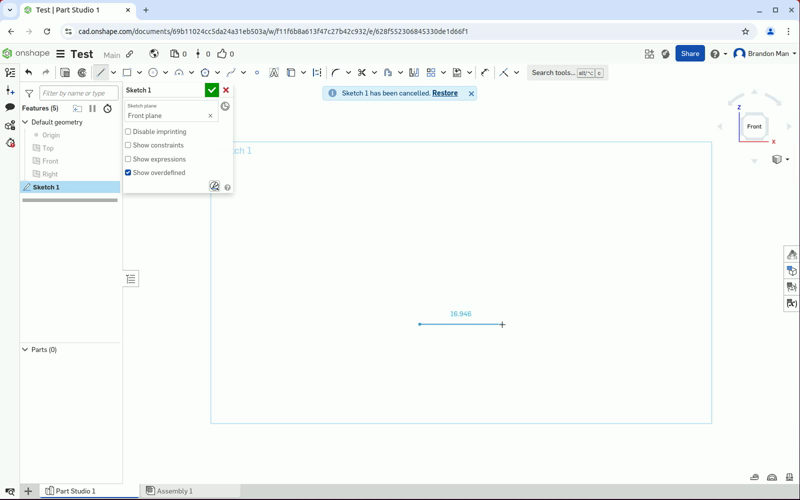
key_up(shift)
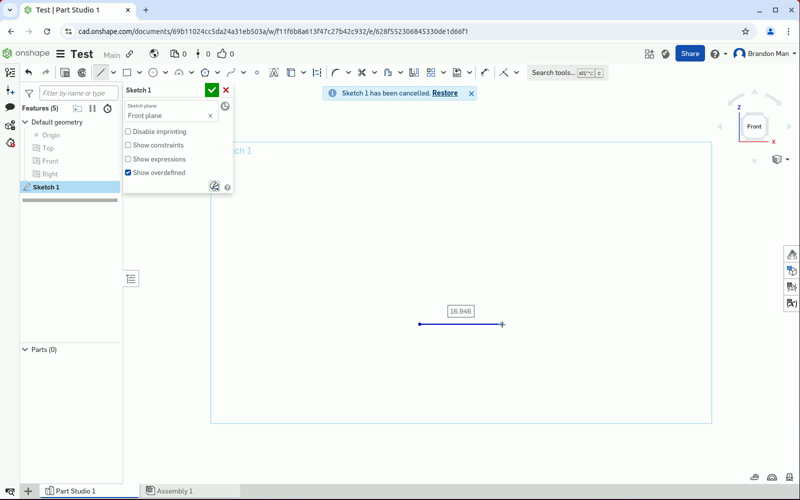
key_down(shift)
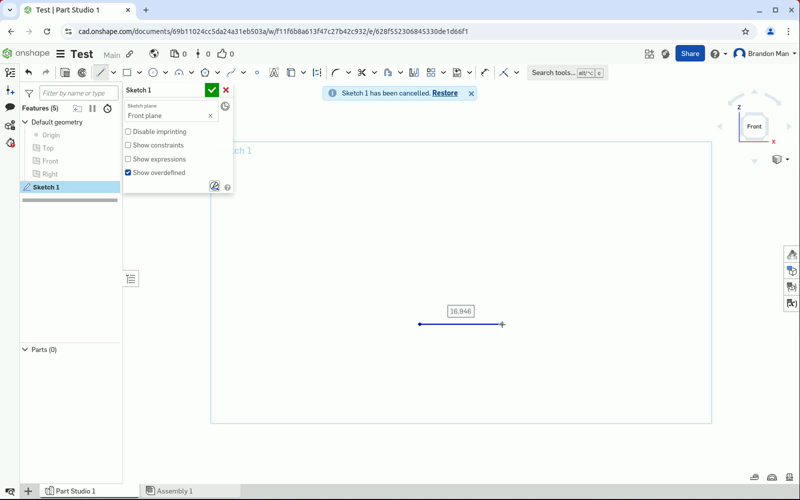
mouse_move(502, 241)
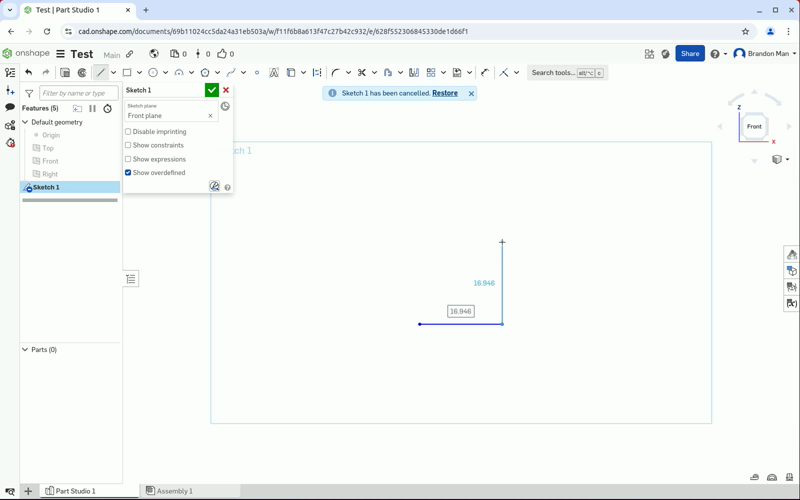
click(502, 241)
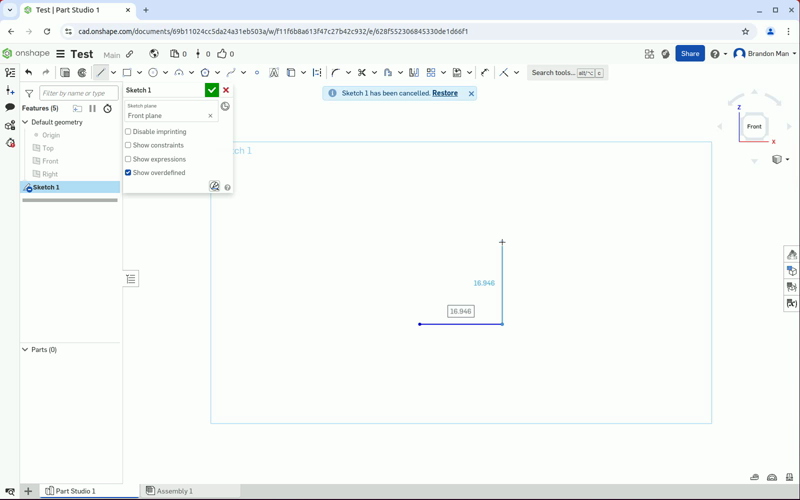
key_up(shift)
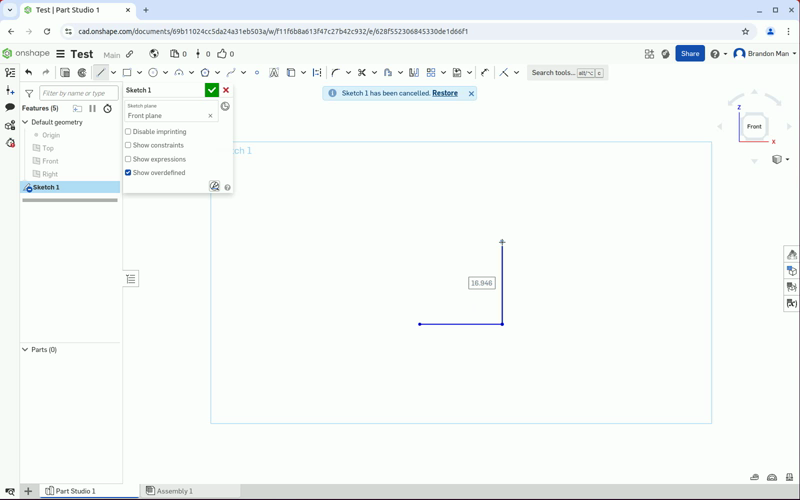
key_down(shift)
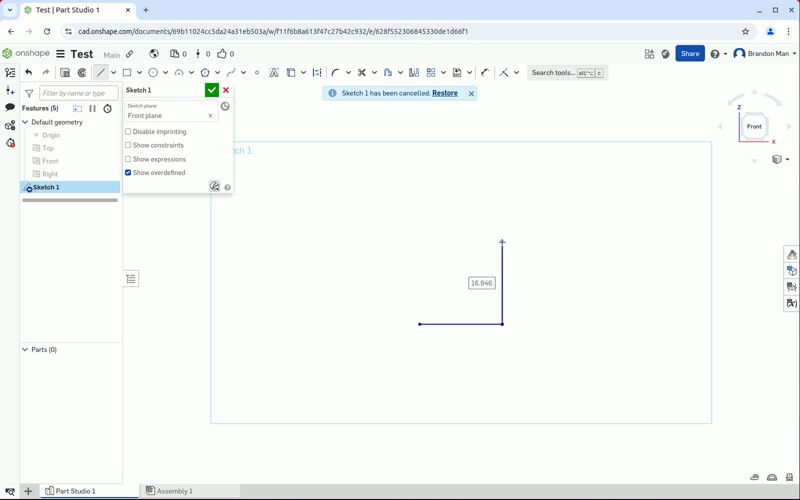
mouse_move(419, 241)
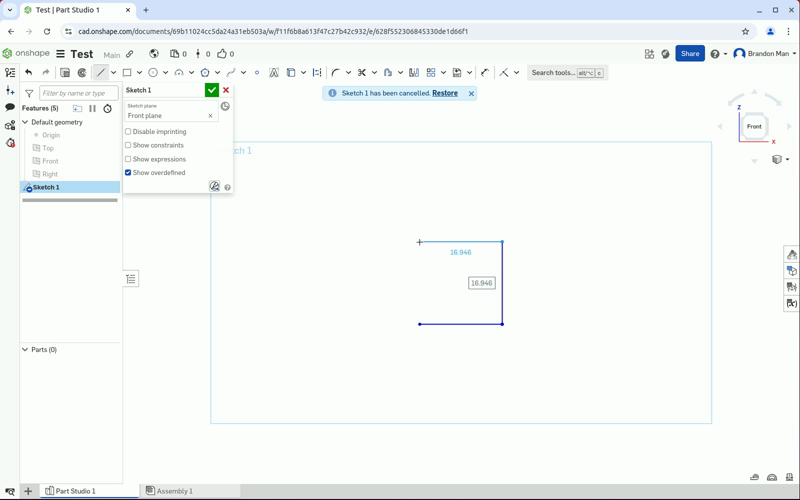
click(419, 241)
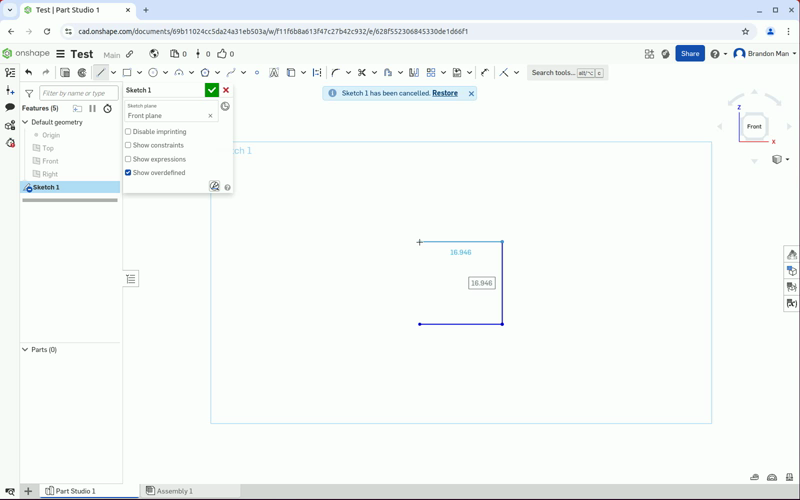
key_up(shift)
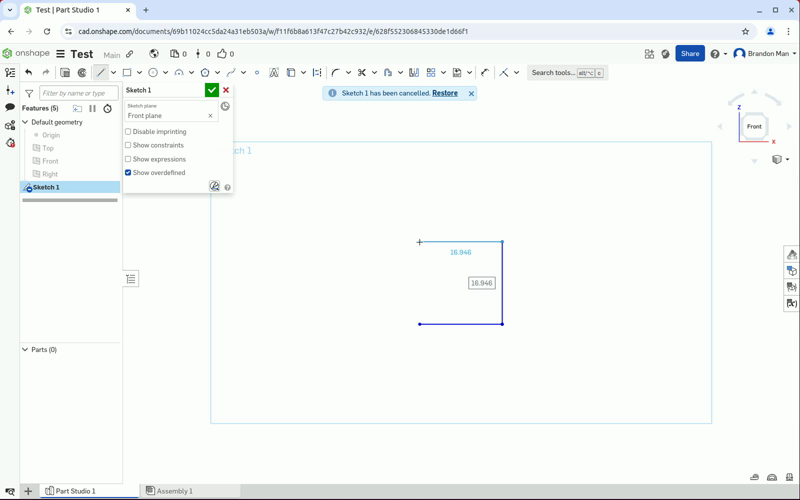
key_down(shift)
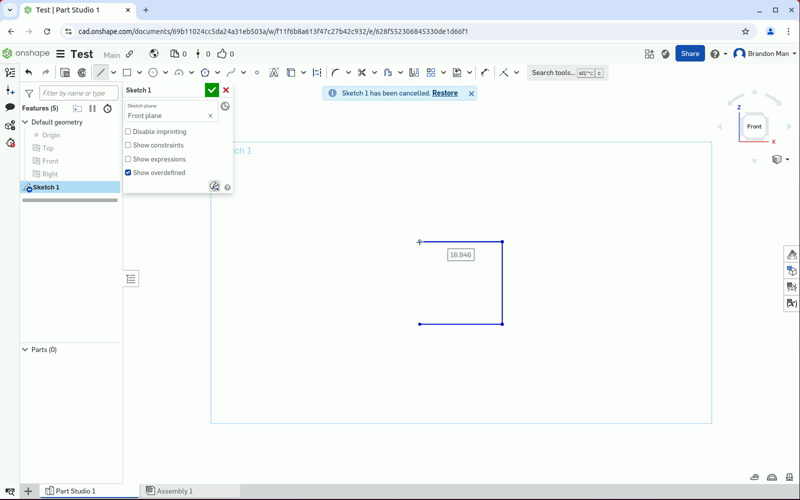
mouse_move(419, 324)
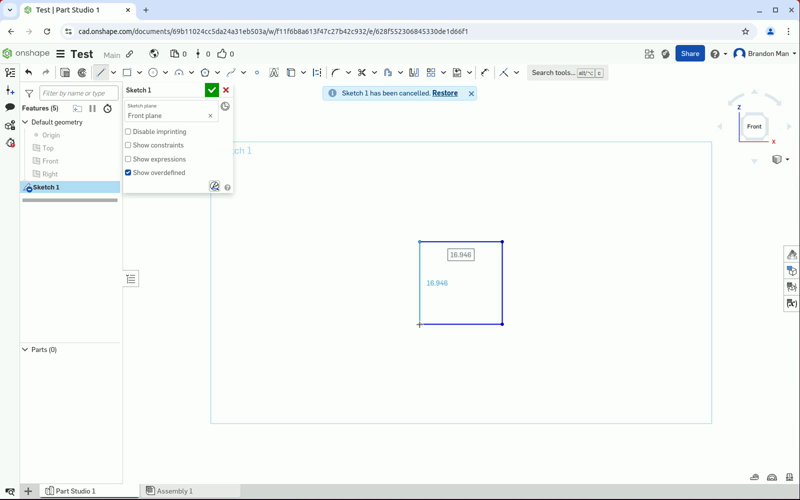
key_up(shift)
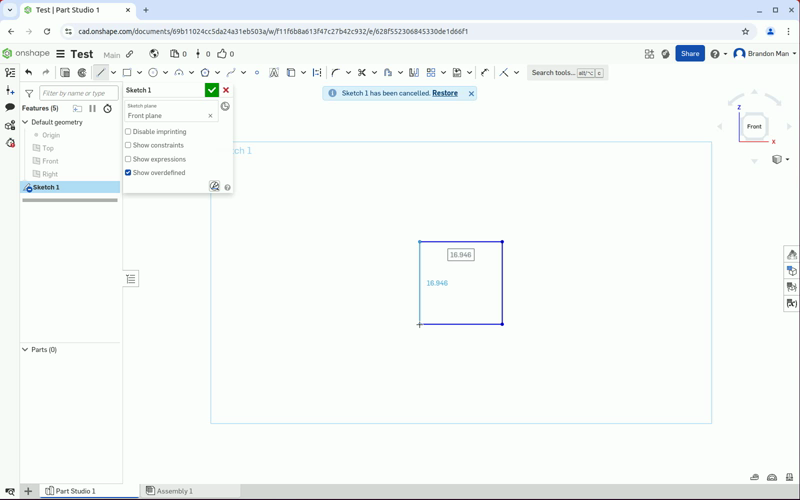
click(419, 324)
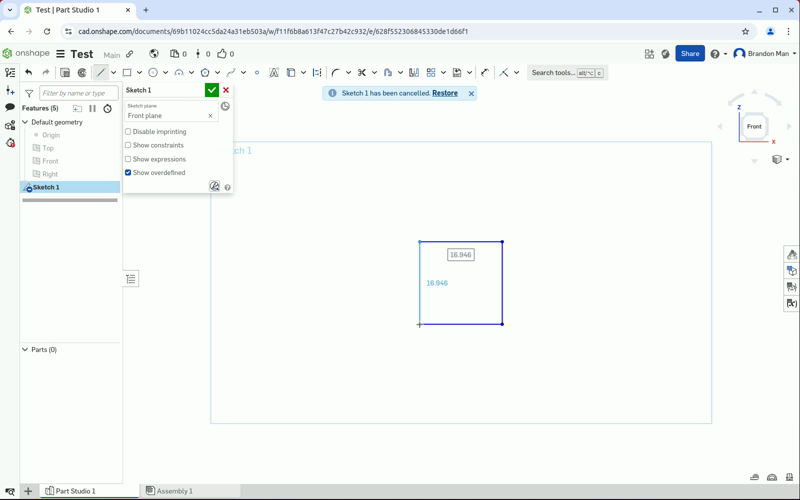
key(esc)
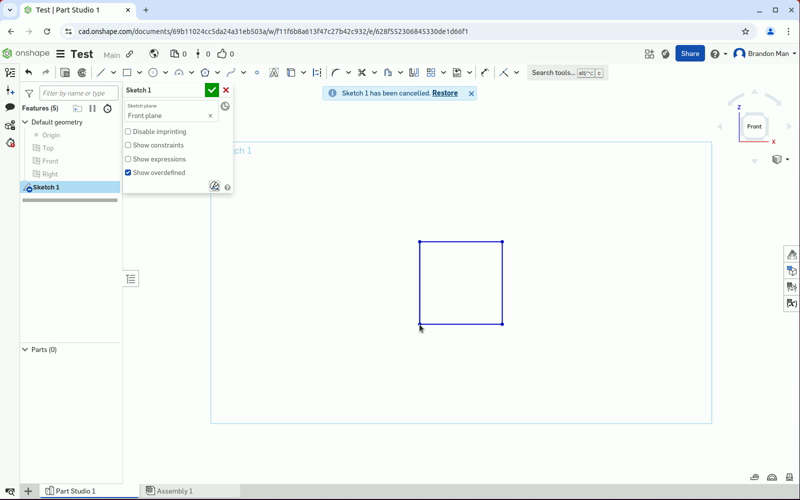
mouse_move(450, 304)
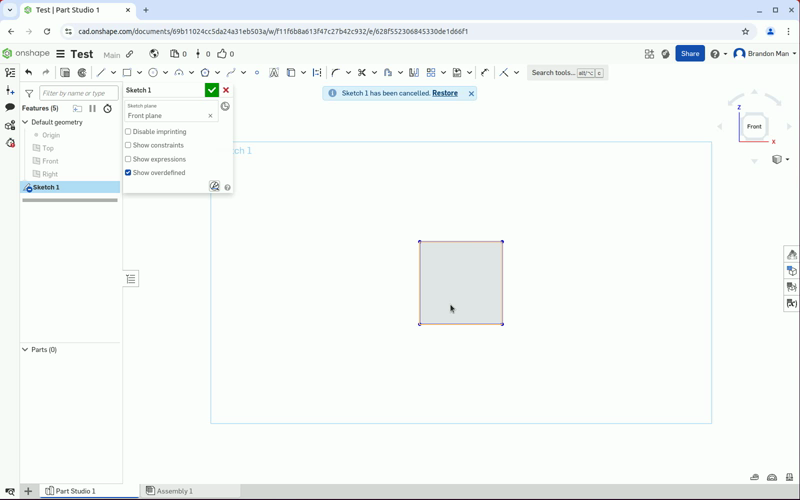
click(450, 304)
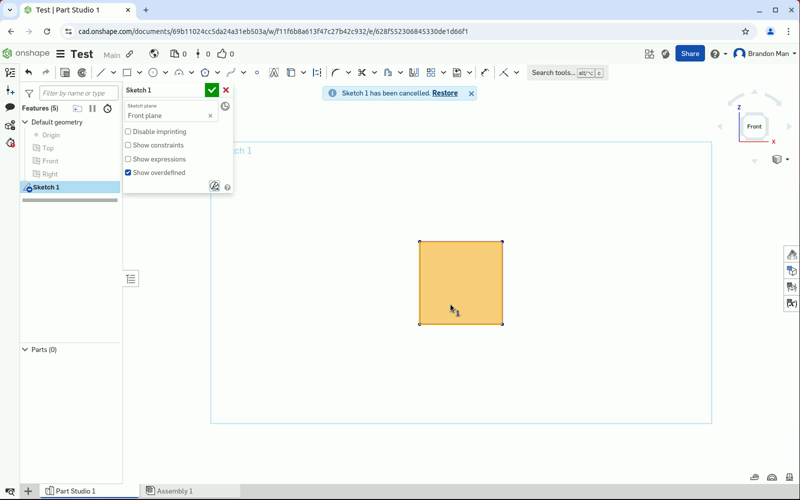
mouse_move(73, 352)
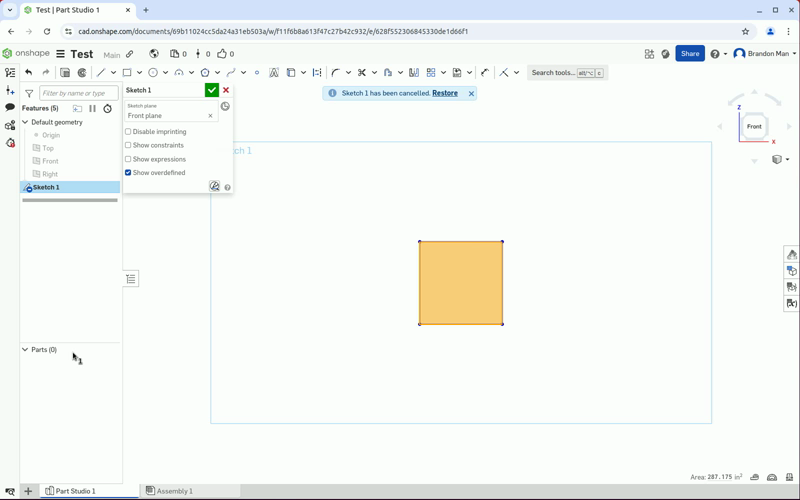
key(shift+y)
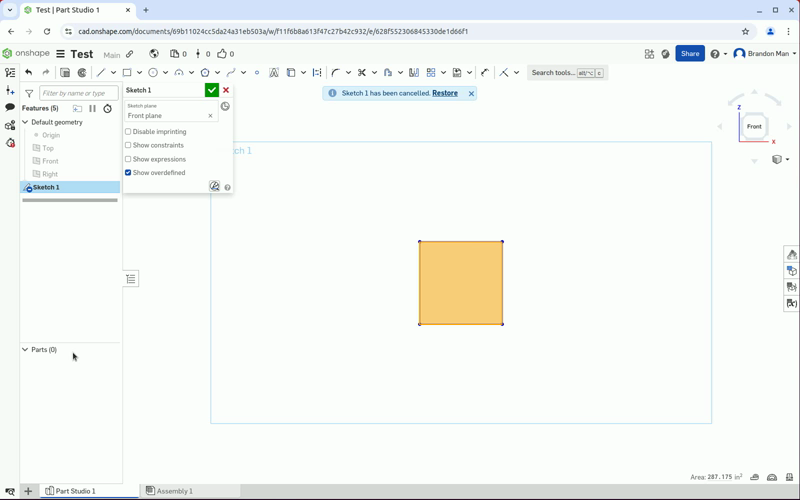
key(shift+e)
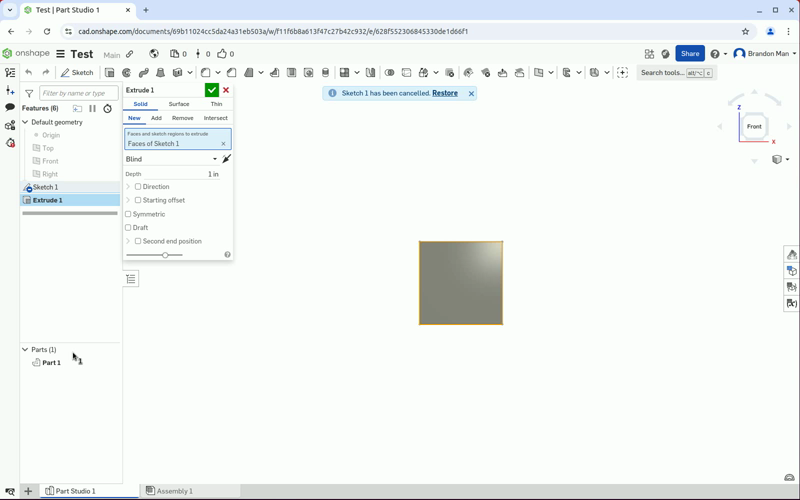
mouse_move(143, 106)
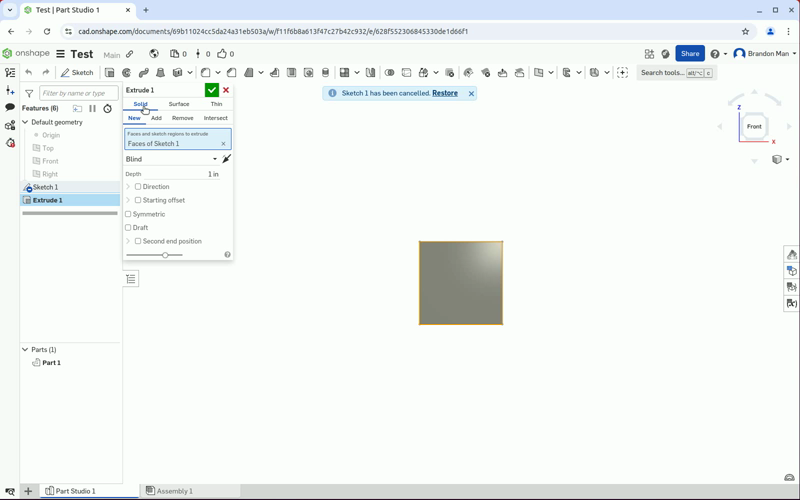
click(143, 106)
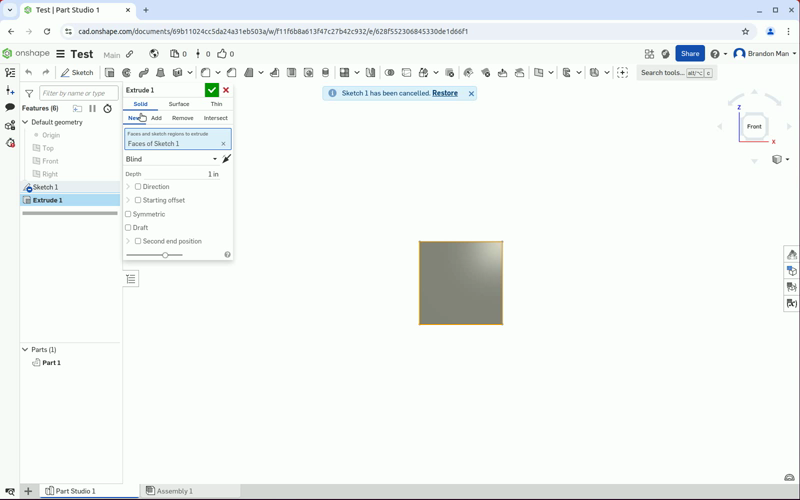
mouse_move(137, 120)
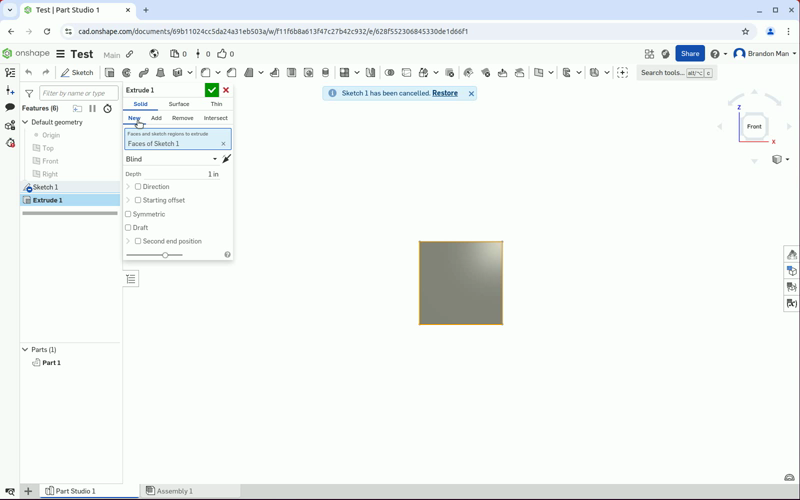
click(137, 120)
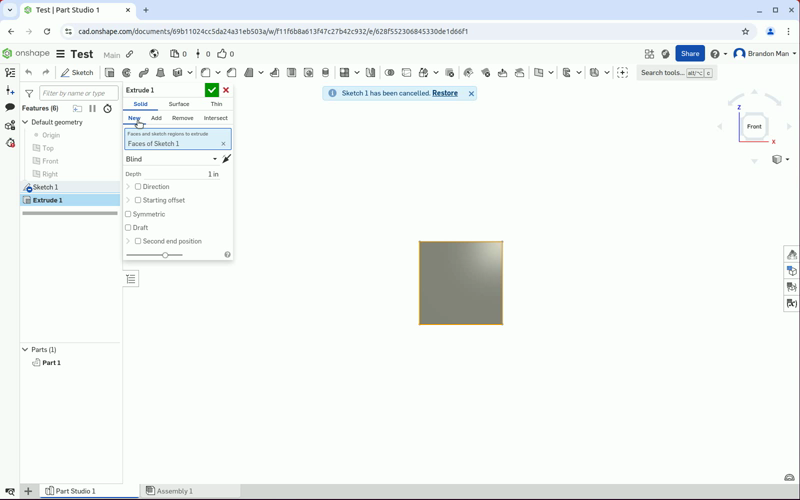
key(tab, 4)
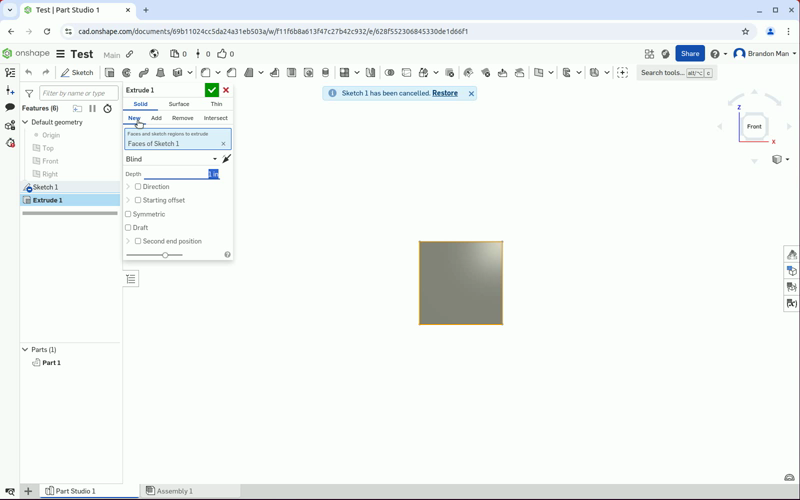
text(17.331)
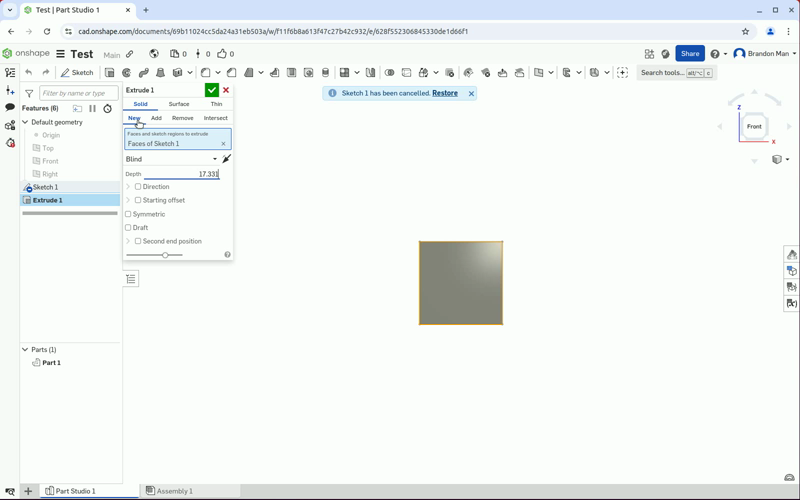
key(enter)
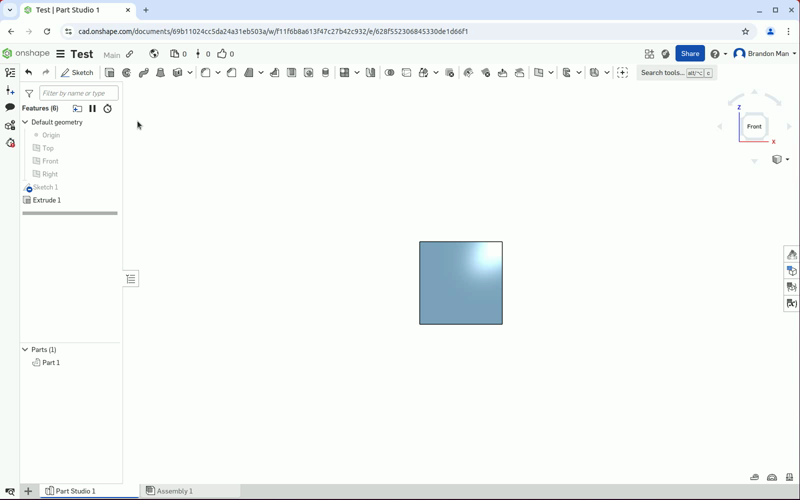
key(shift+h)
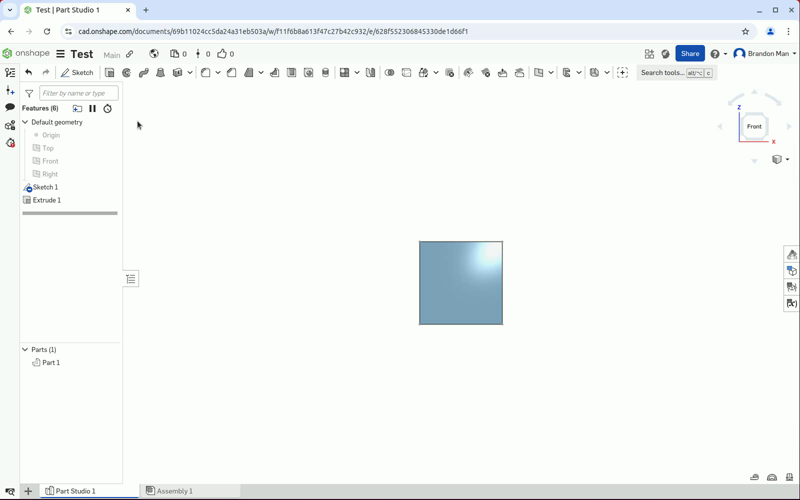
key(shift+h)
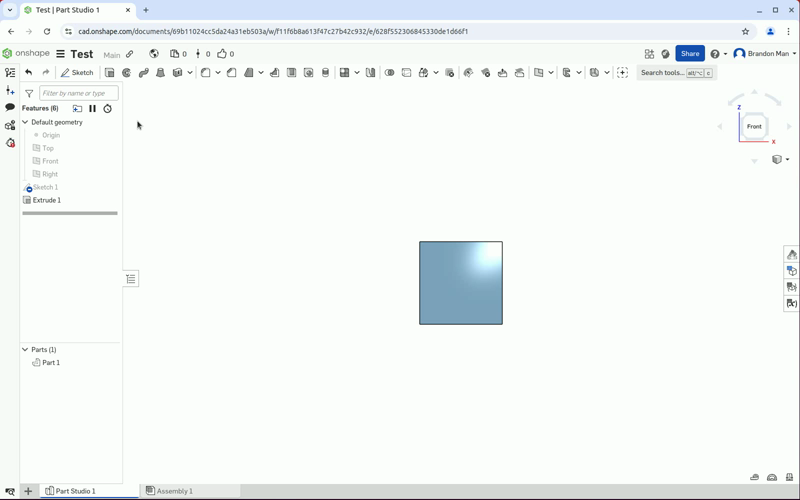
mouse_move(73, 189)
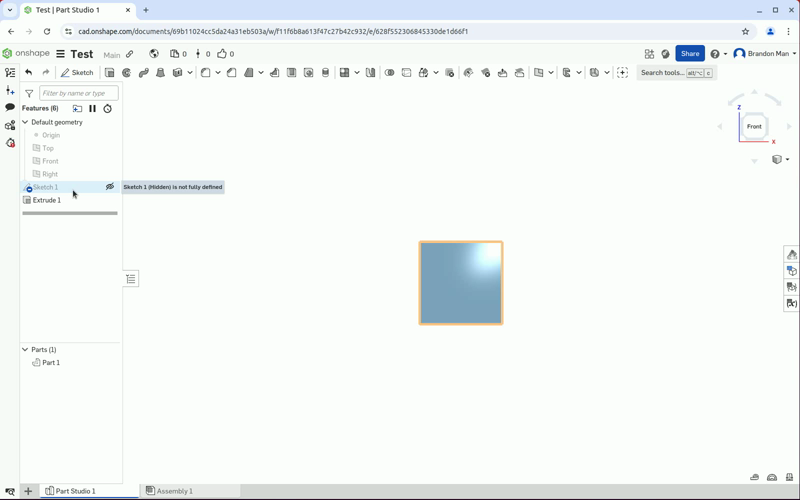
click(73, 189)
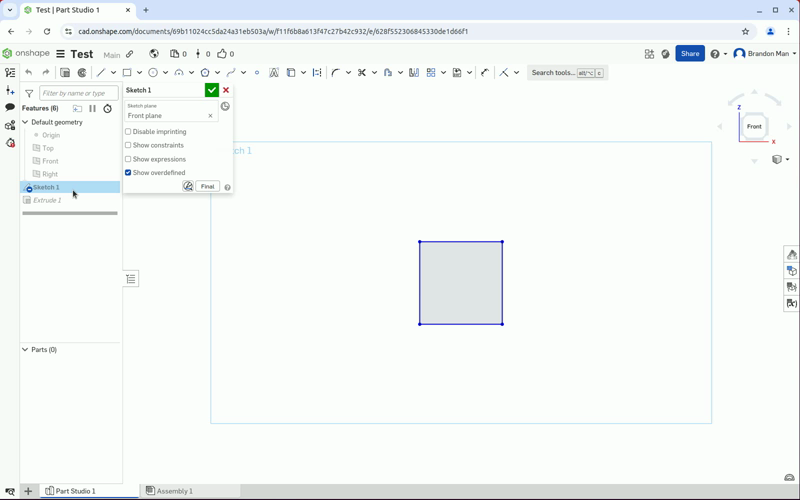
mouse_move(229, 92)
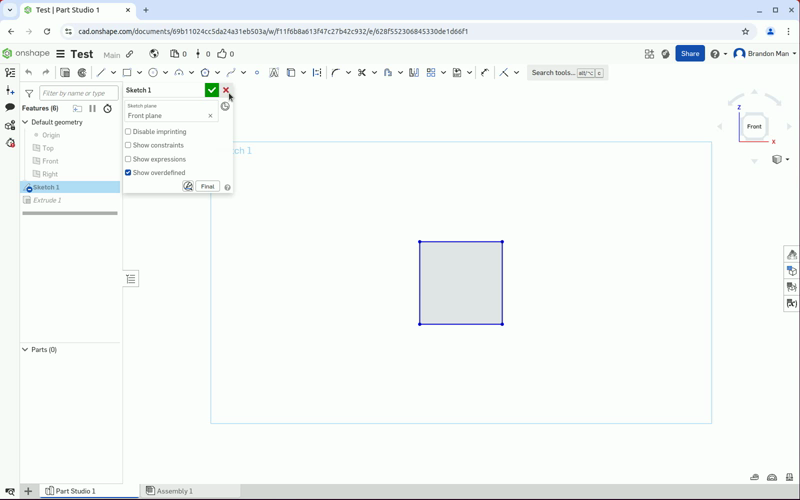
click(229, 92)
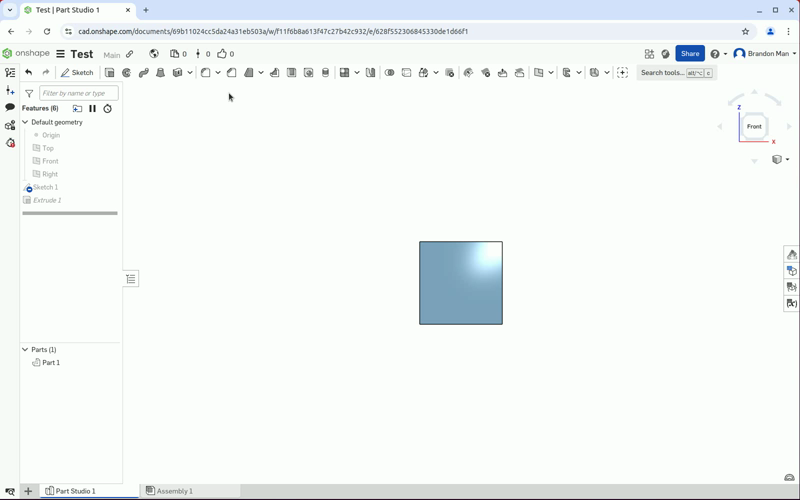
mouse_move(541, 75)
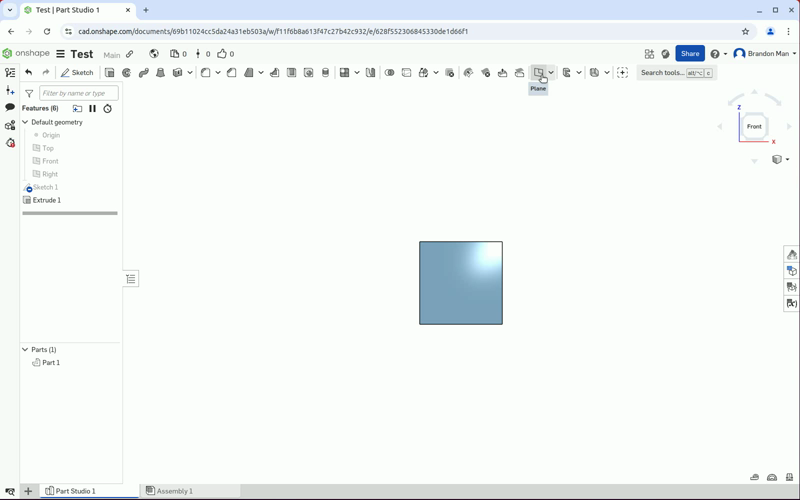
click(541, 75)
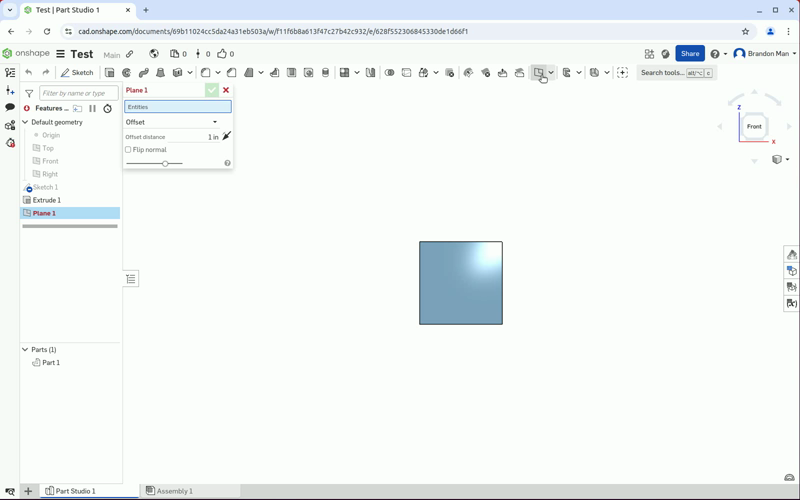
mouse_move(73, 163)
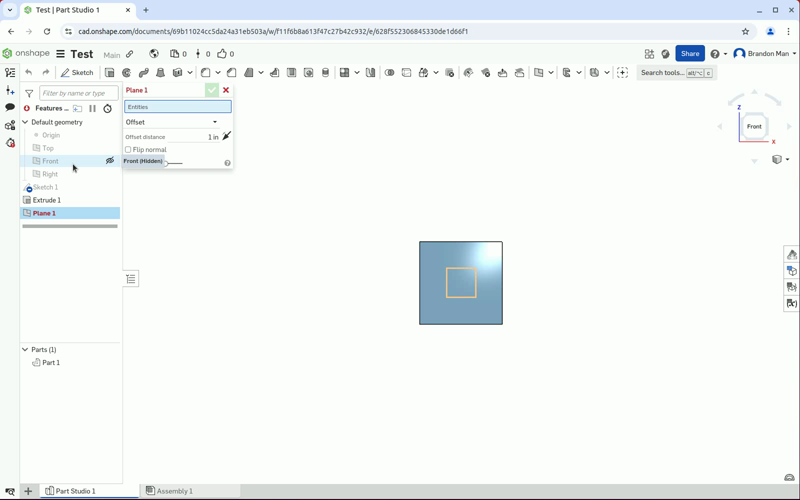
click(73, 163)
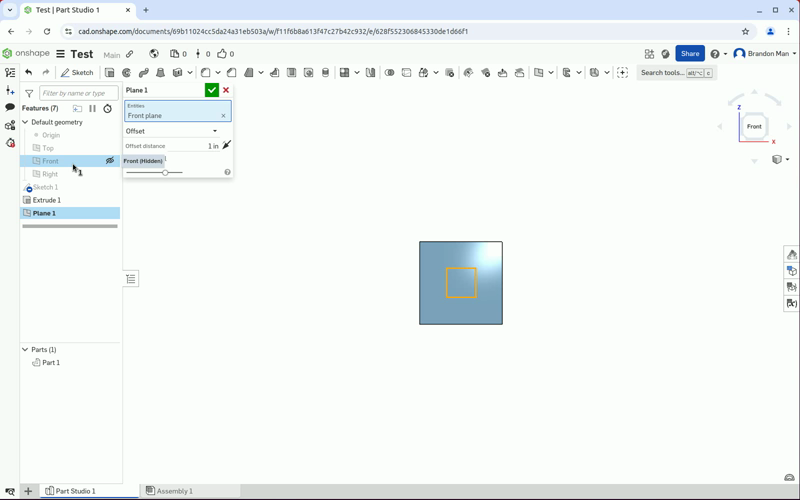
key(tab, 2)
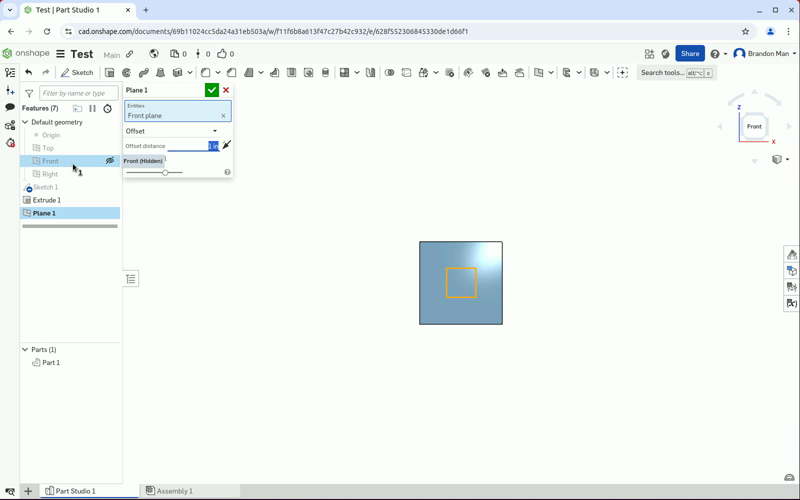
text(17.316)
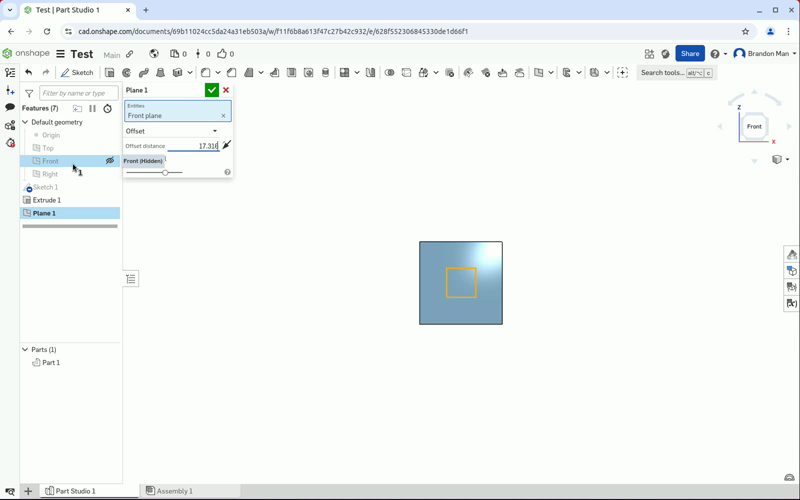
key(enter, 2)
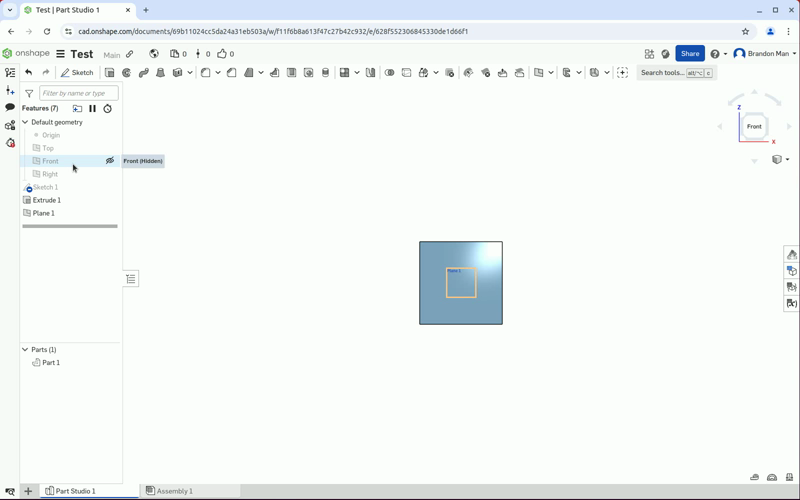
key(shift+s)
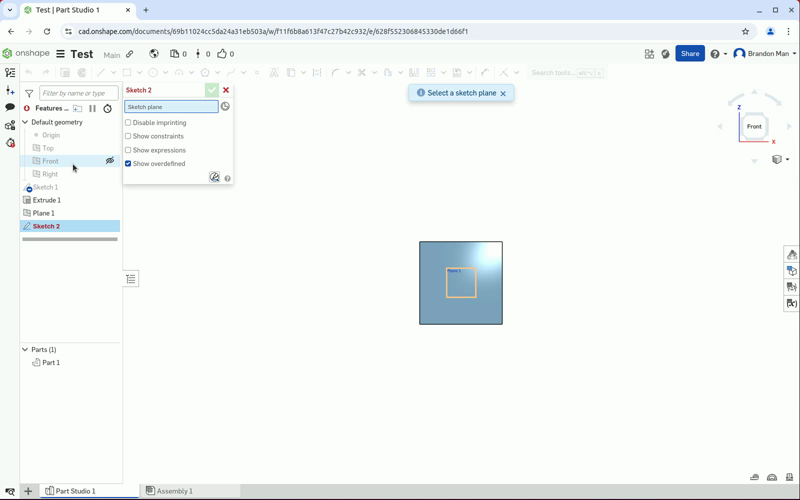
mouse_move(73, 215)
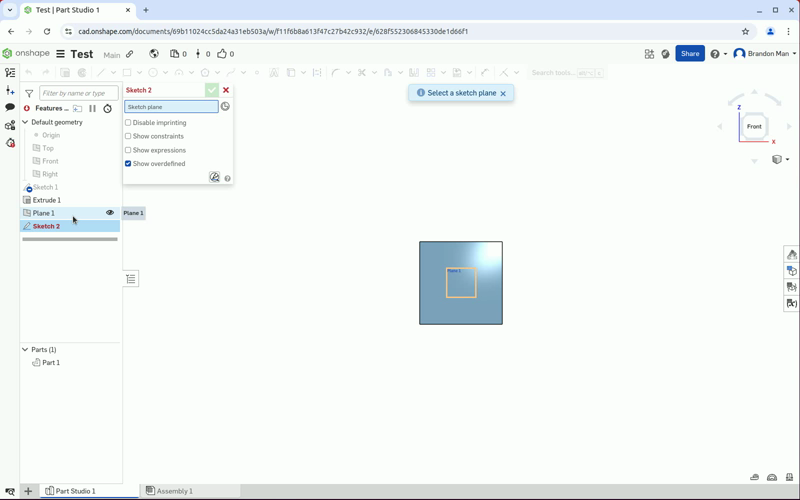
click(73, 215)
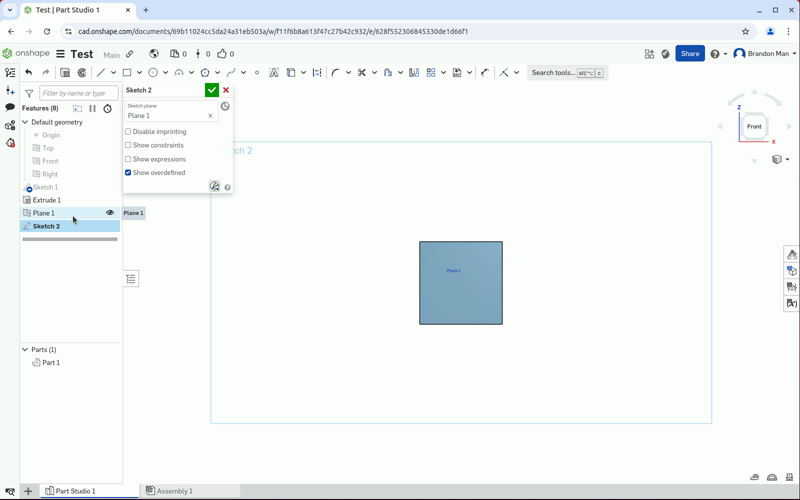
mouse_move(73, 352)
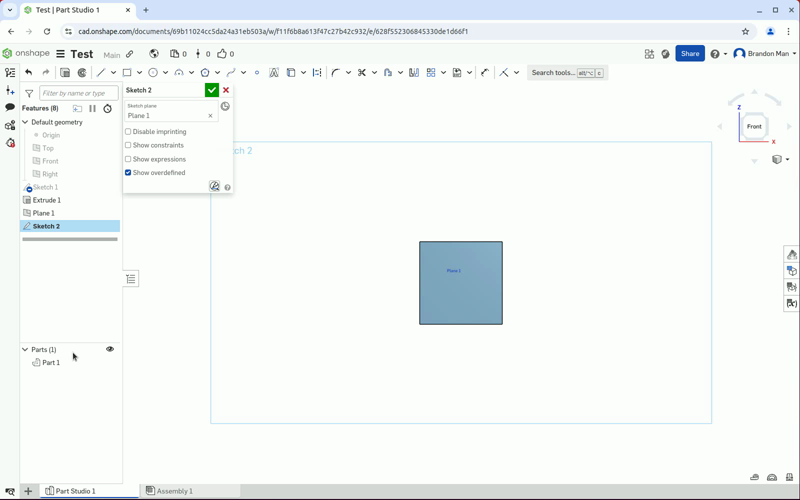
key(y)
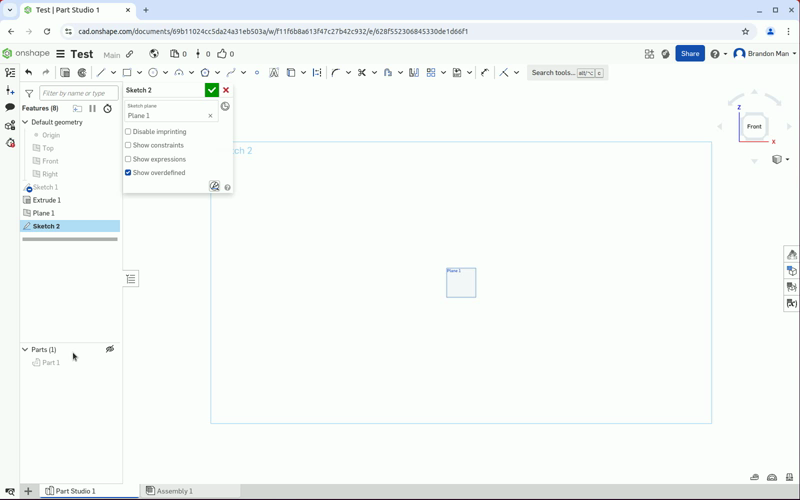
key(c)
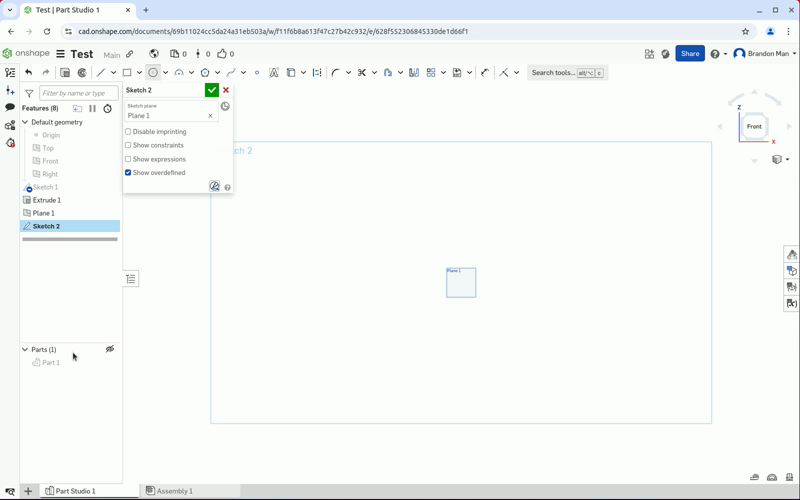
key_down(shift)
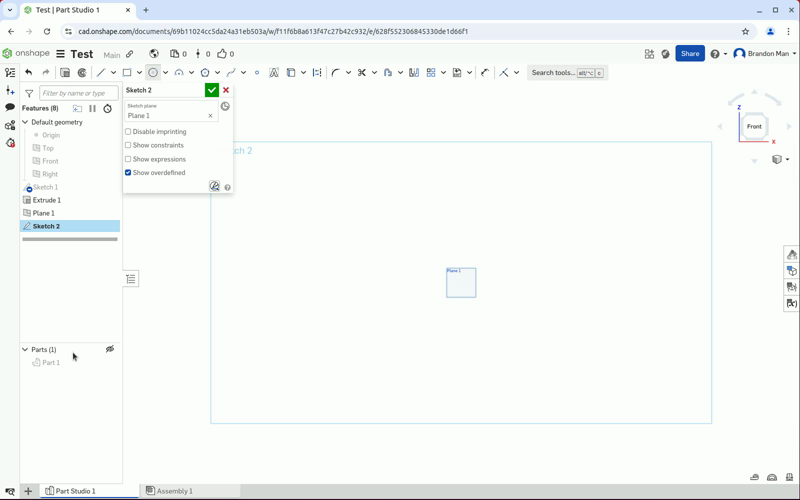
mouse_move(461, 282)
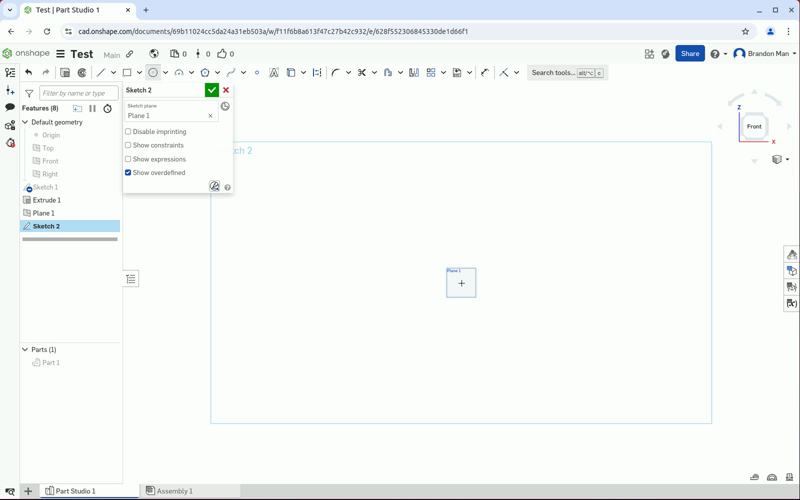
click(461, 282)
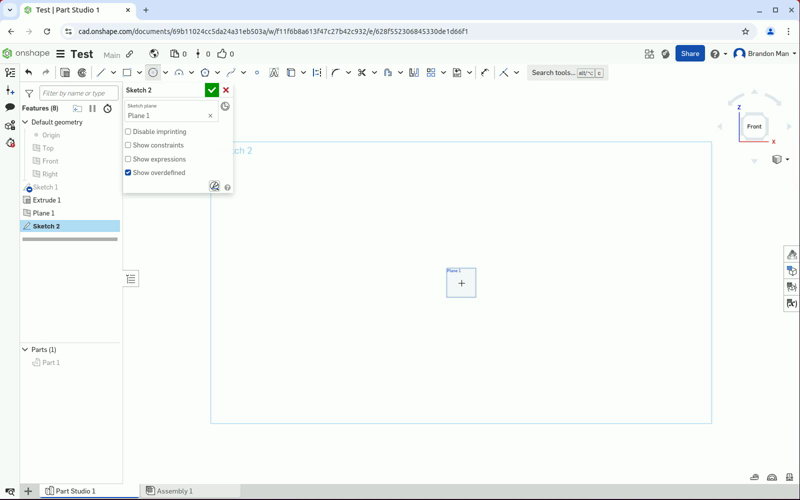
key_up(shift)
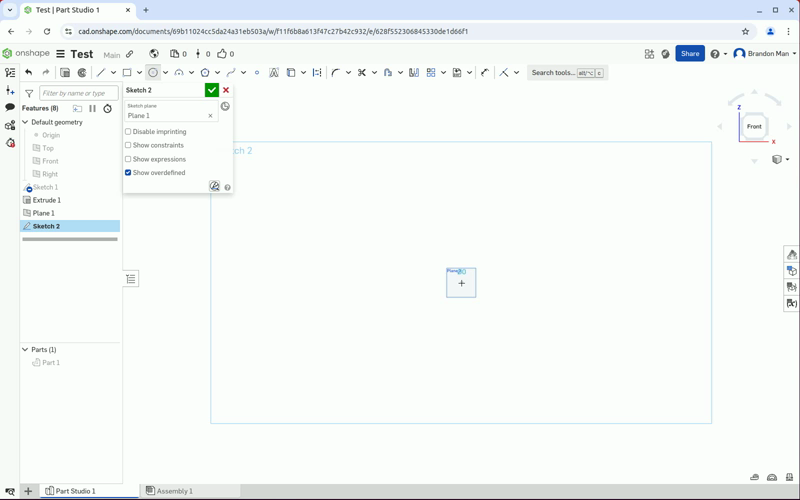
mouse_move(486, 282)
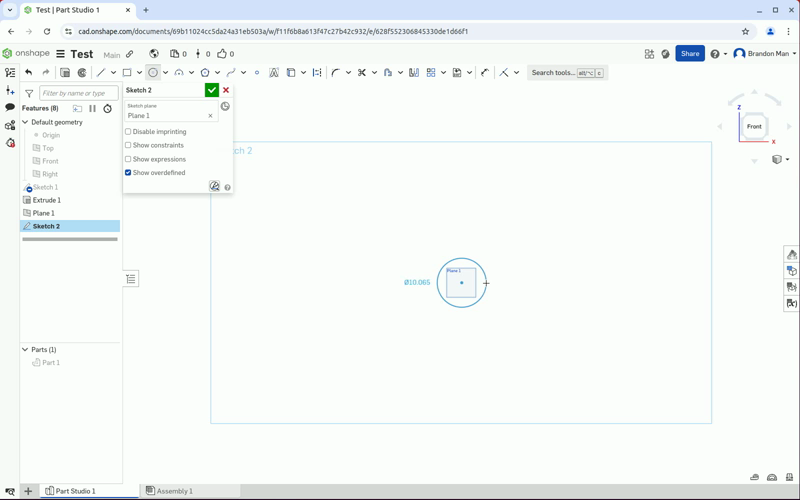
click(486, 282)
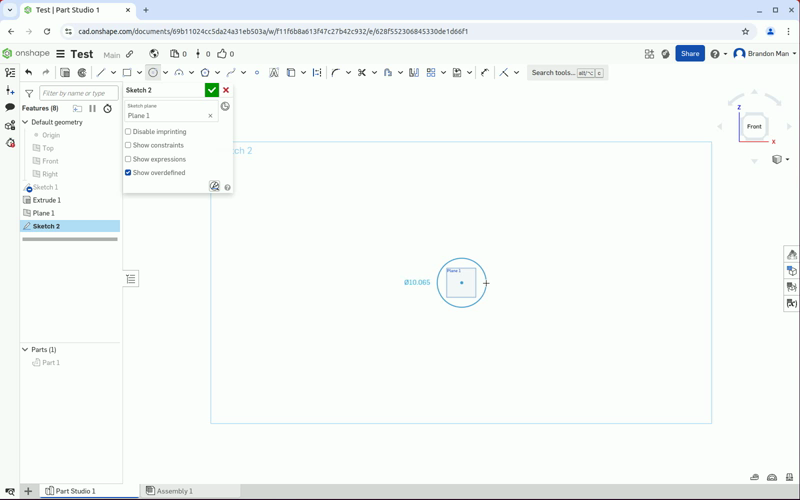
key(esc)
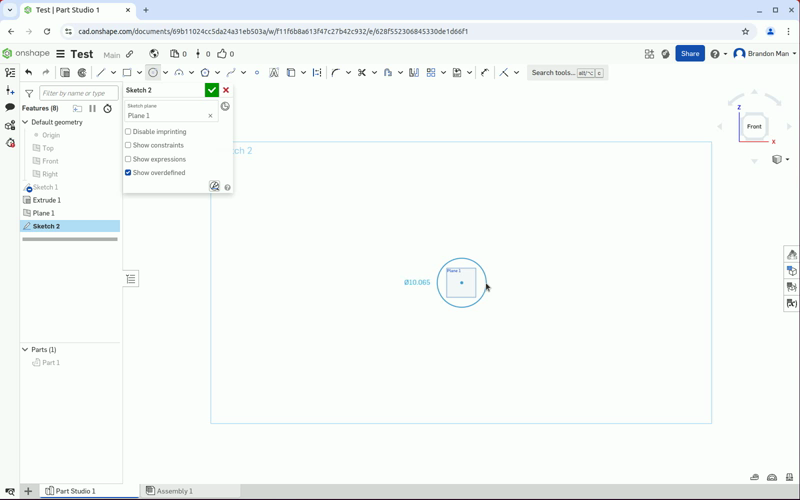
key(c)
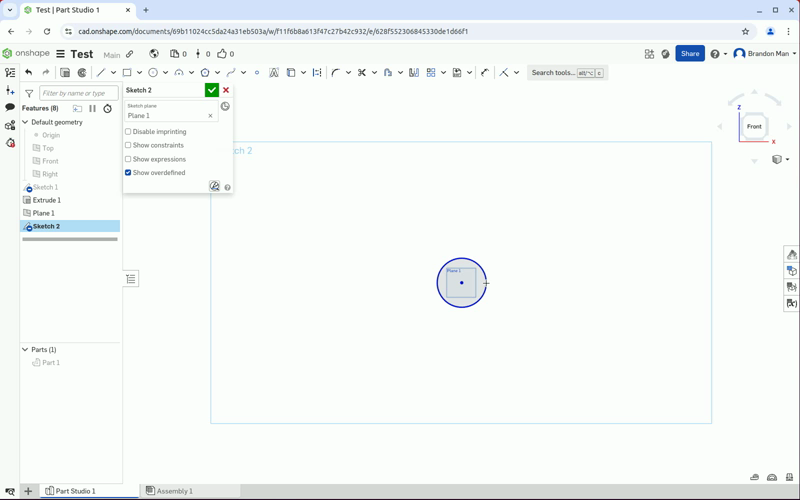
key_down(shift)
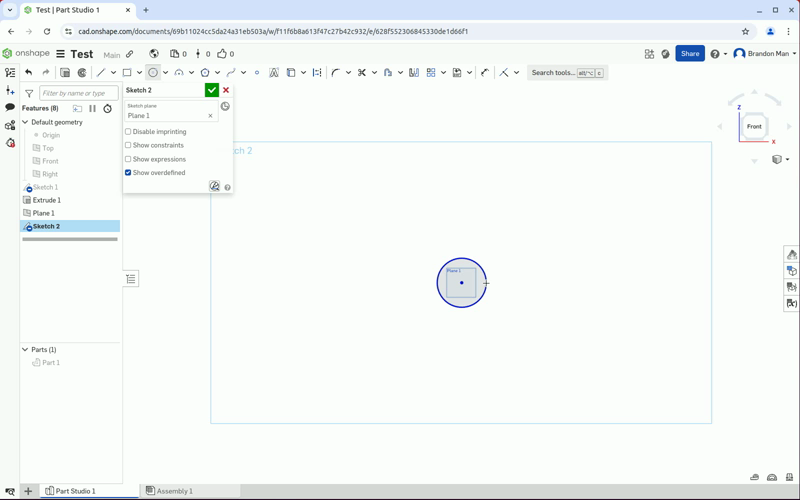
mouse_move(461, 282)
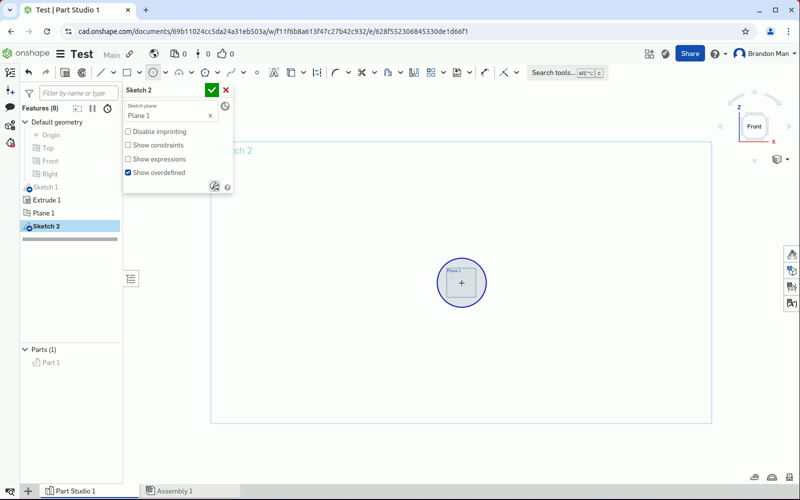
click(461, 282)
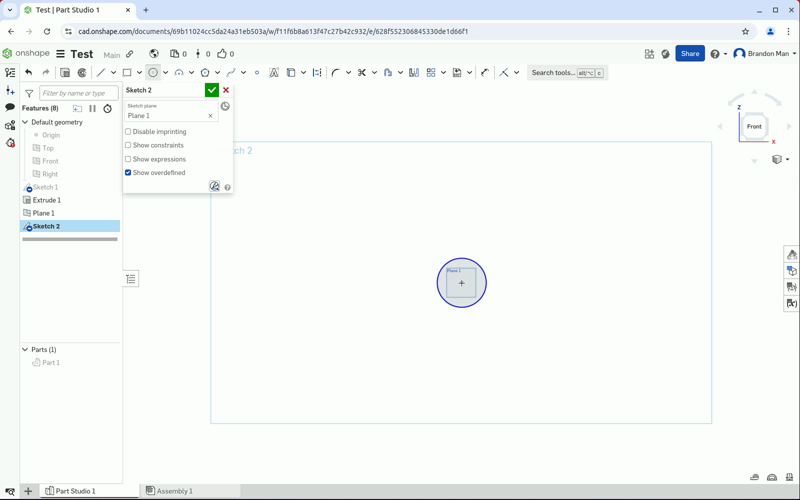
key_up(shift)
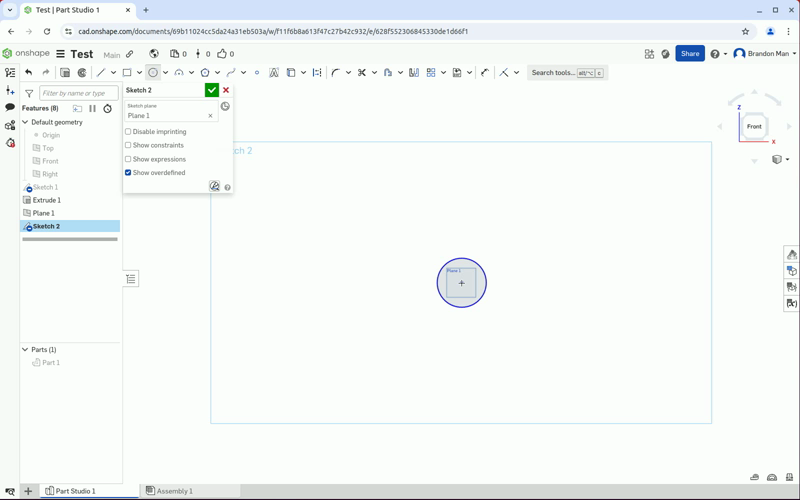
mouse_move(479, 282)
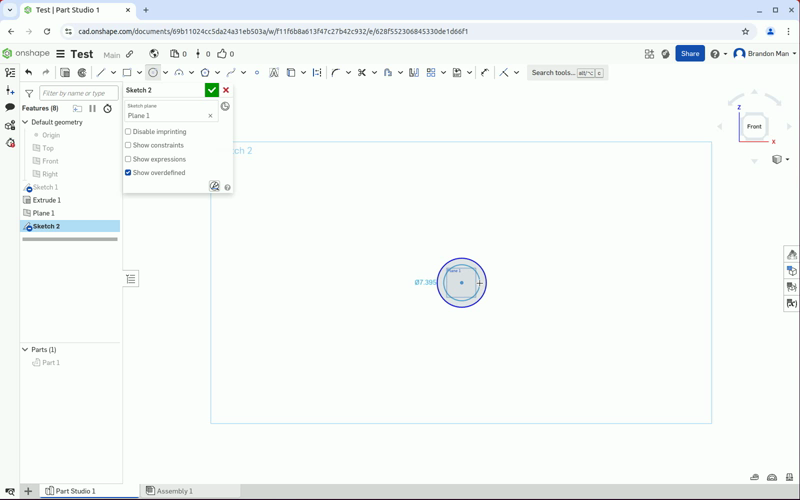
click(479, 282)
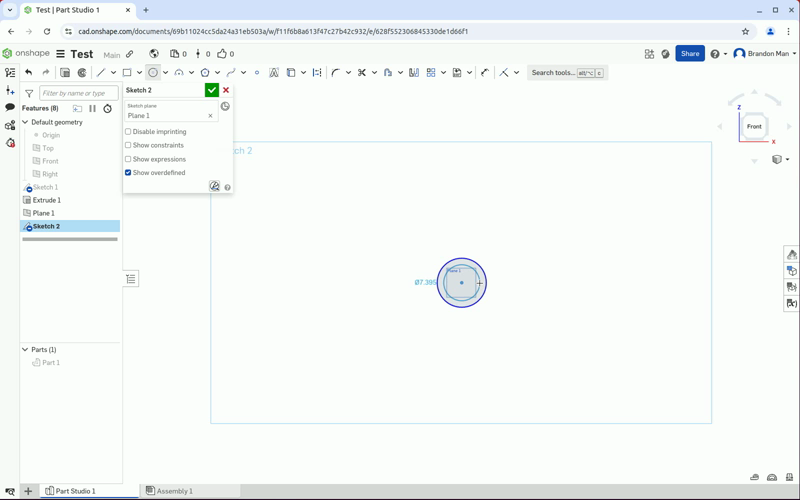
key(esc)
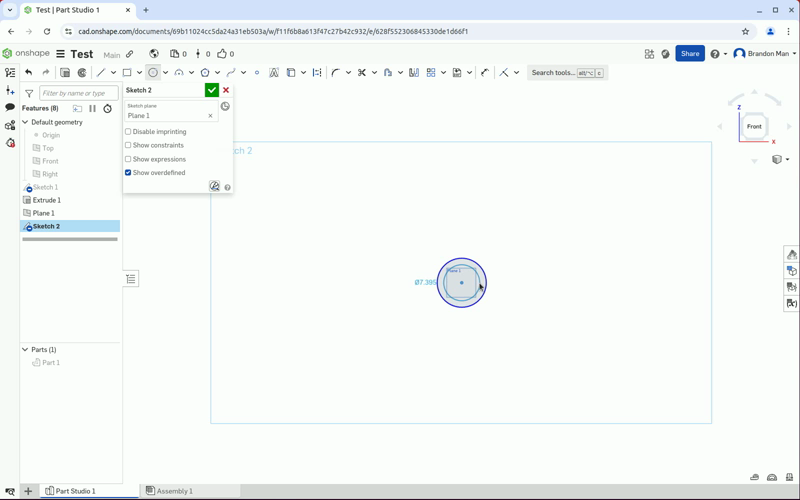
mouse_move(449, 300)
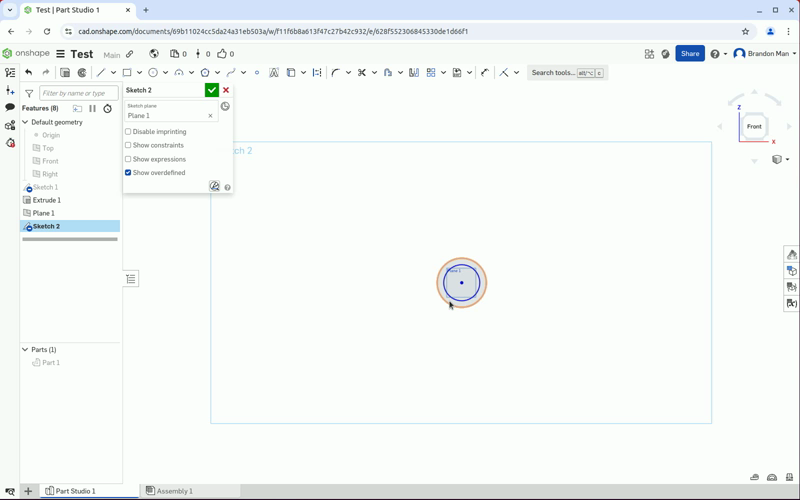
scroll(6)
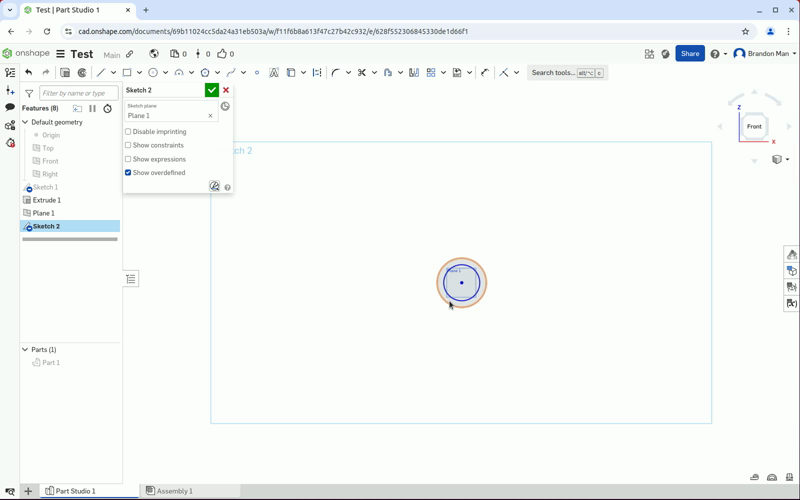
scroll(6)
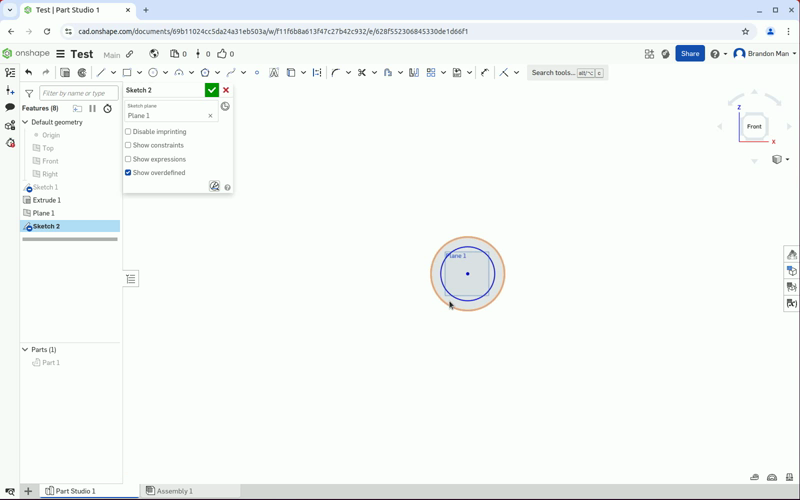
scroll(6)
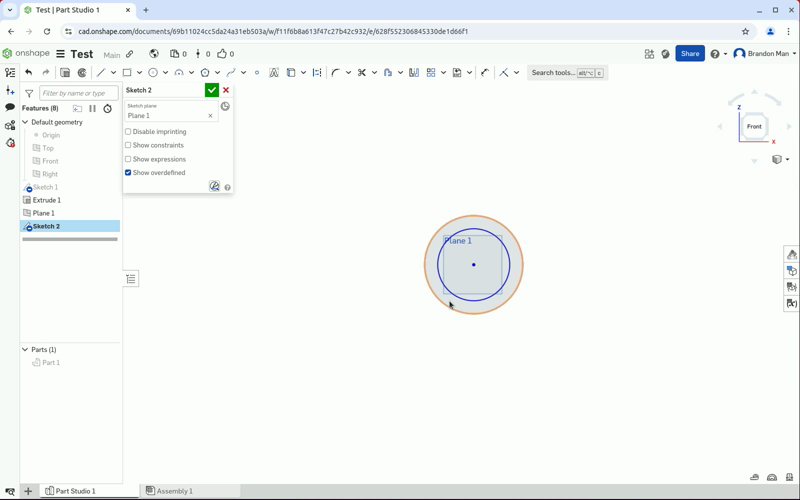
scroll(6)
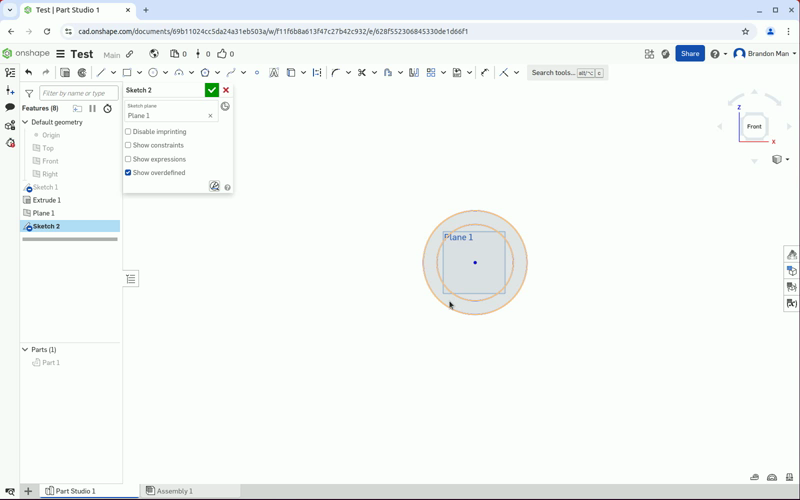
scroll(6)
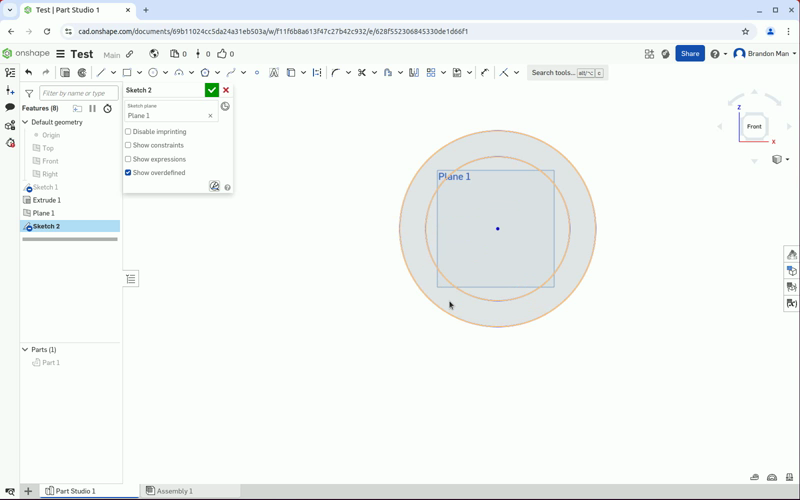
scroll(6)
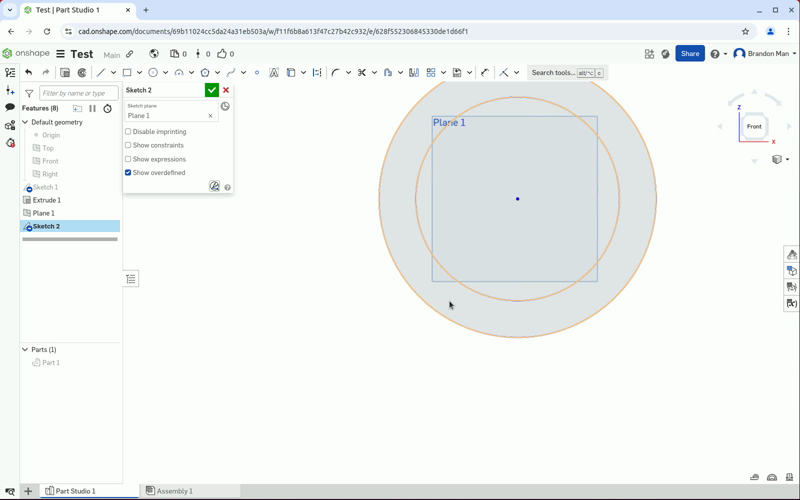
scroll(6)
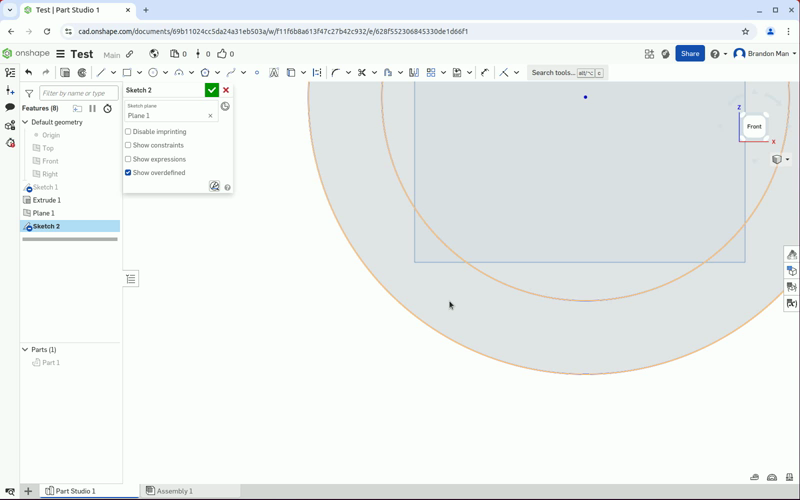
click(449, 300)
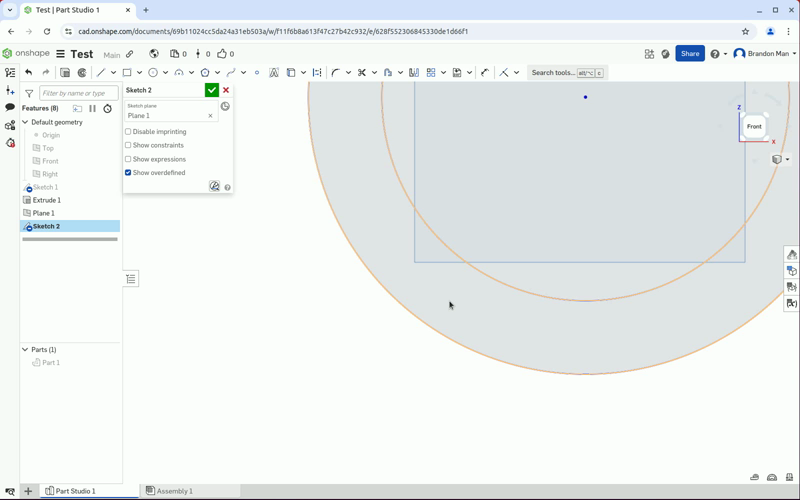
scroll(-6)
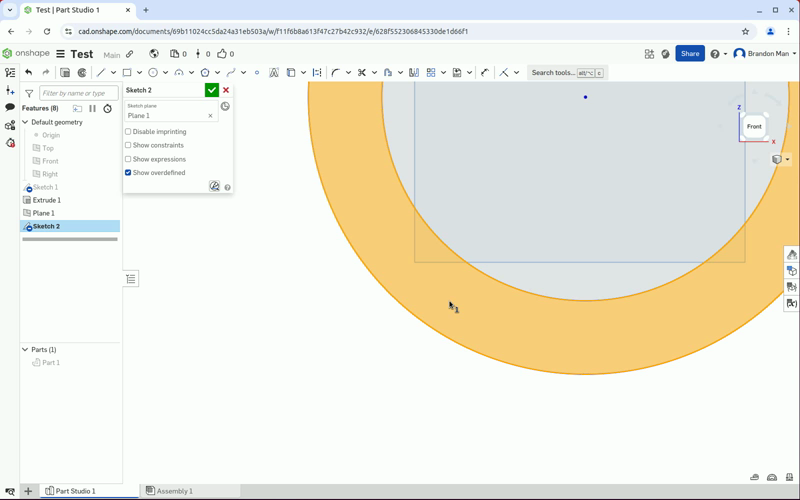
scroll(-6)
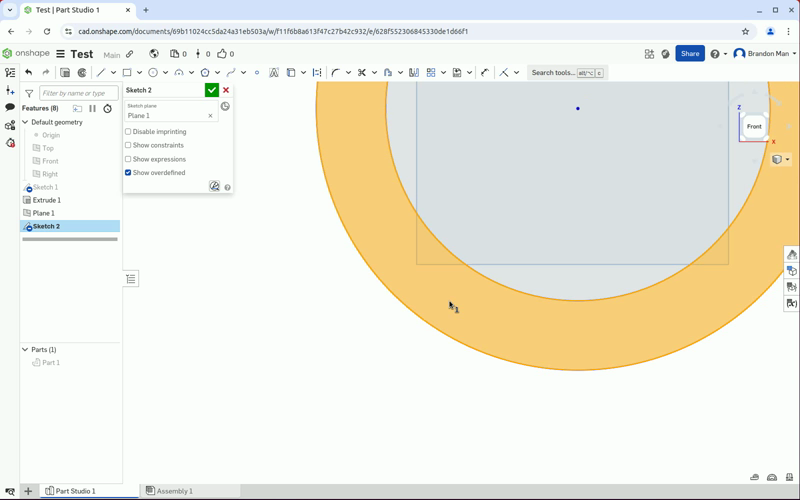
scroll(-6)
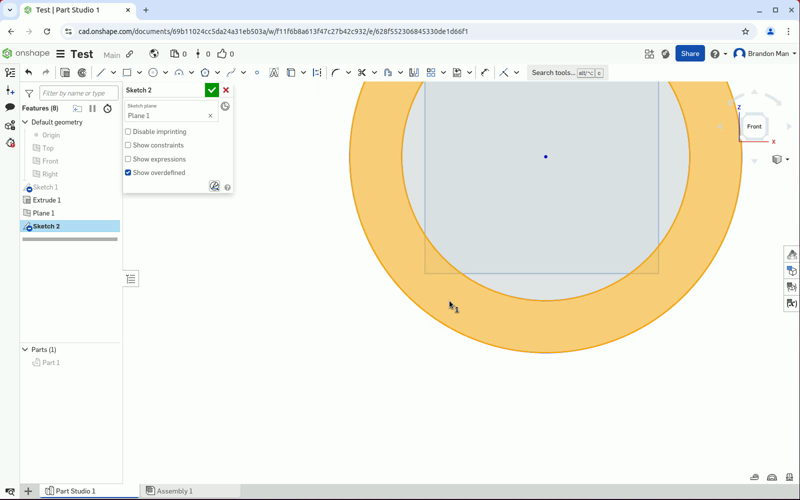
scroll(-6)
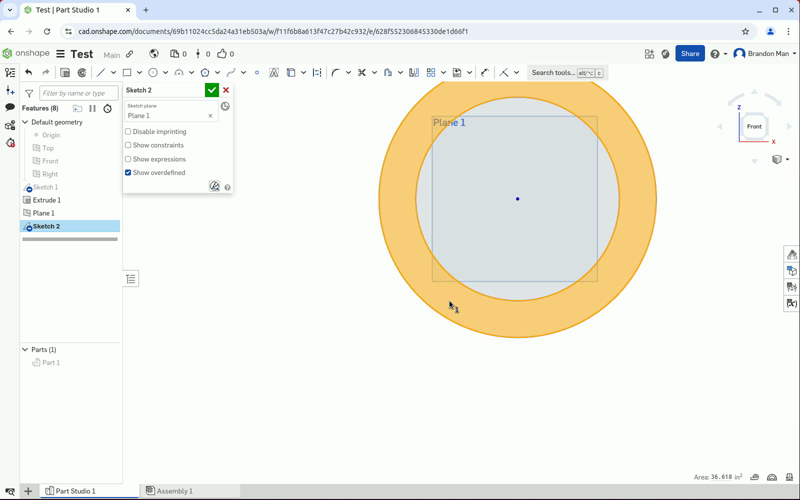
scroll(-6)
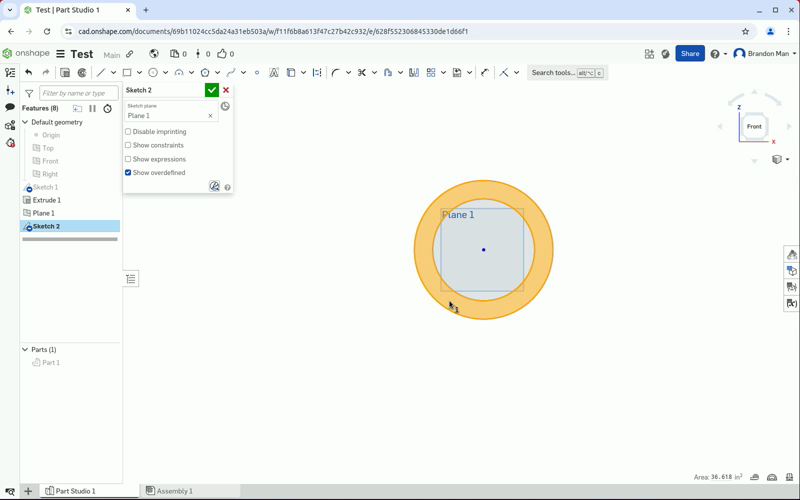
scroll(-6)
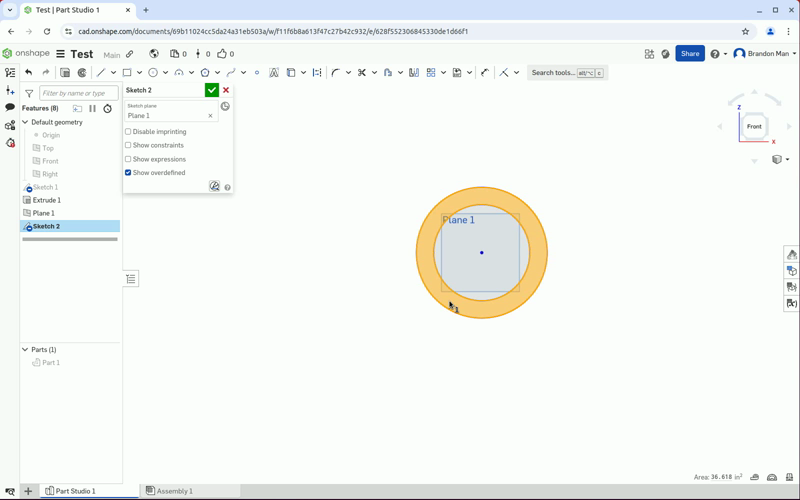
scroll(-6)
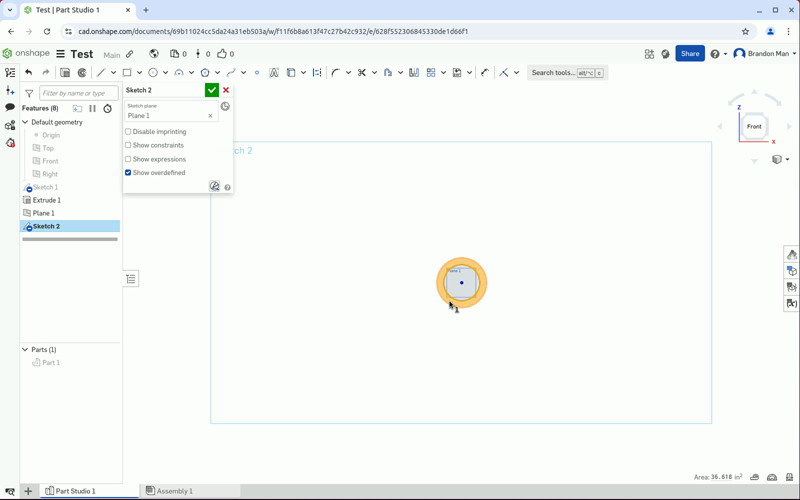
mouse_move(73, 352)
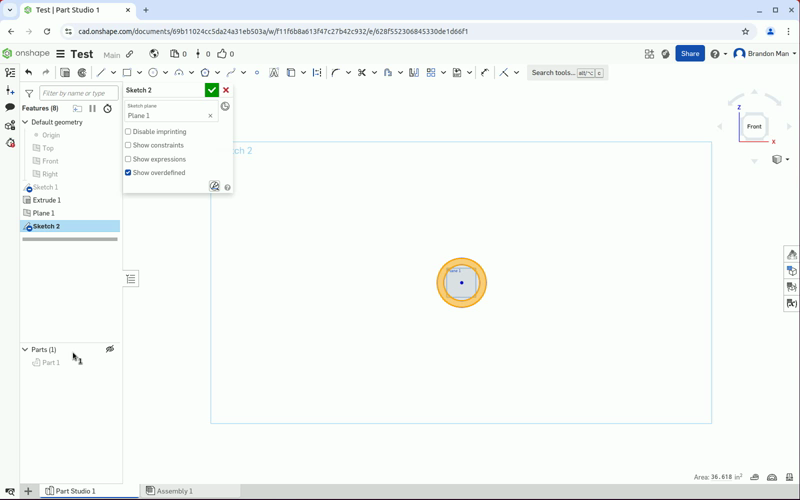
key(shift+y)
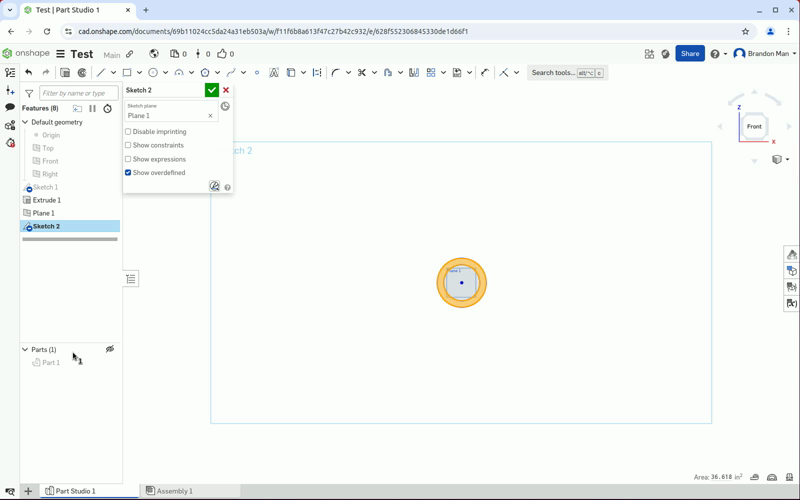
key(shift+e)
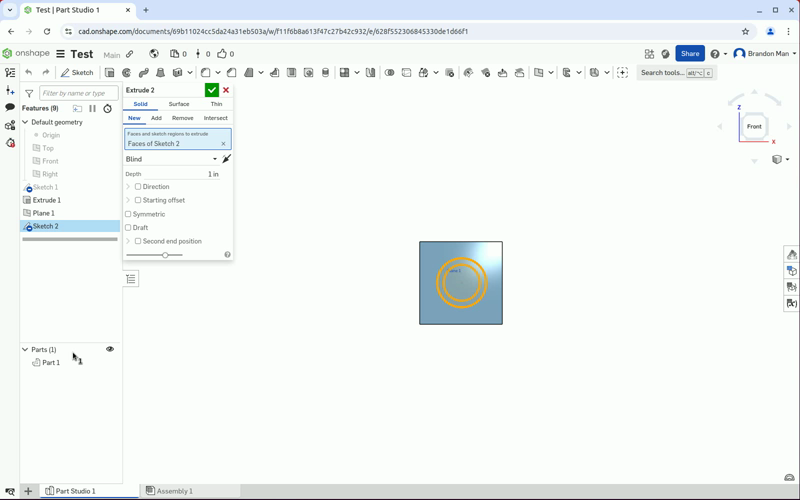
mouse_move(143, 106)
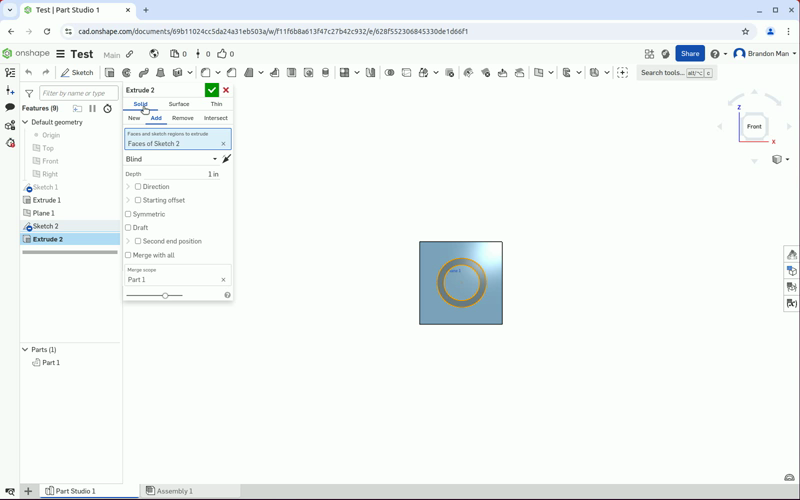
click(143, 106)
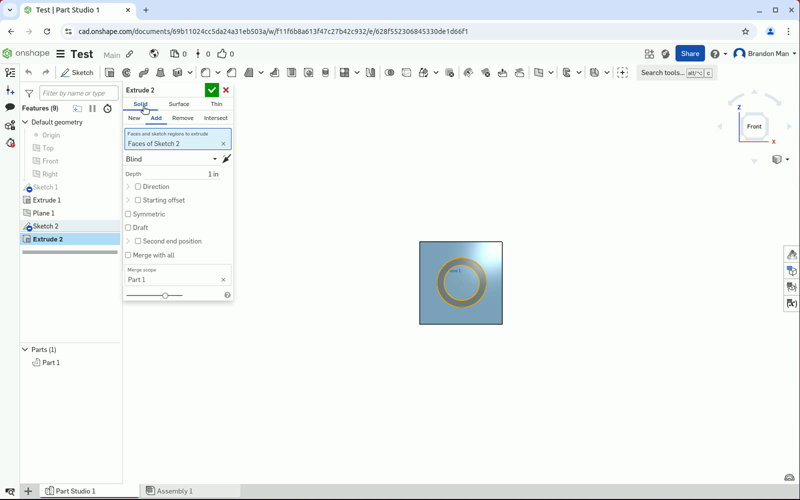
mouse_move(137, 120)
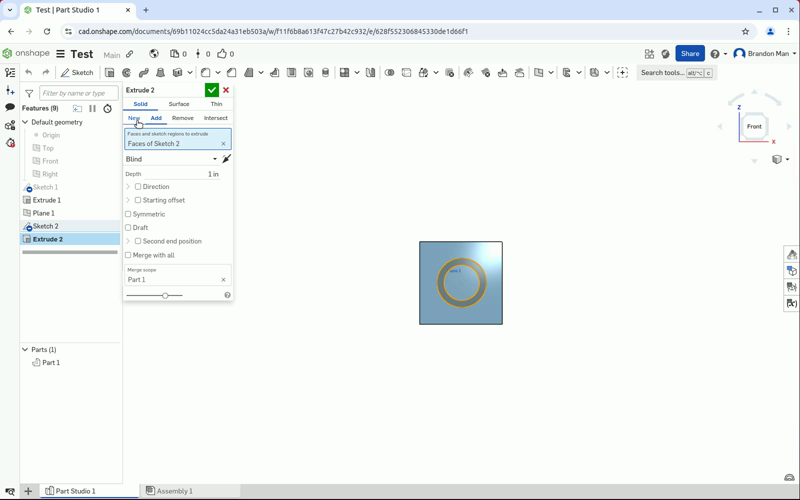
click(137, 120)
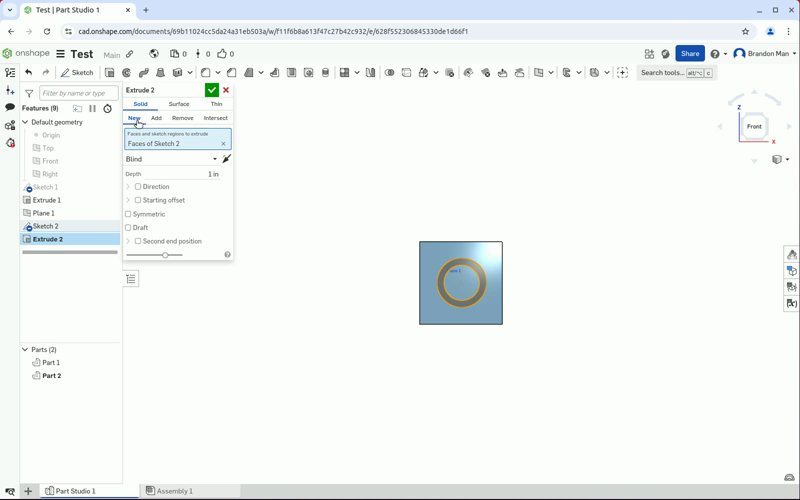
key(tab, 4)
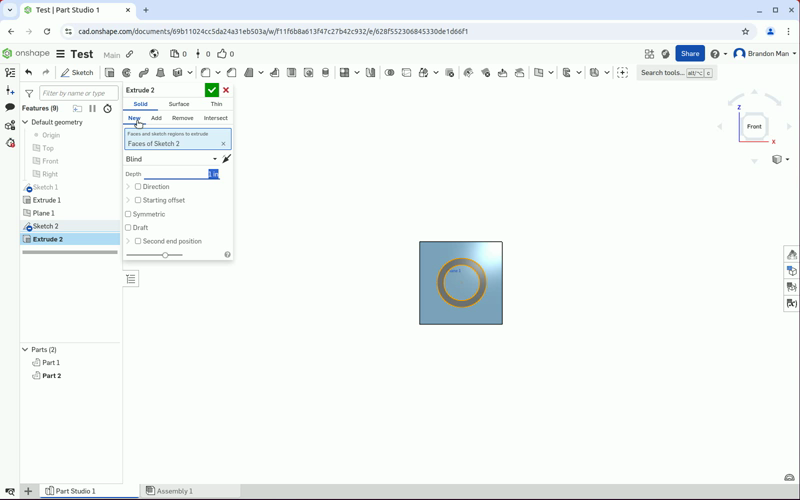
text(5.777)
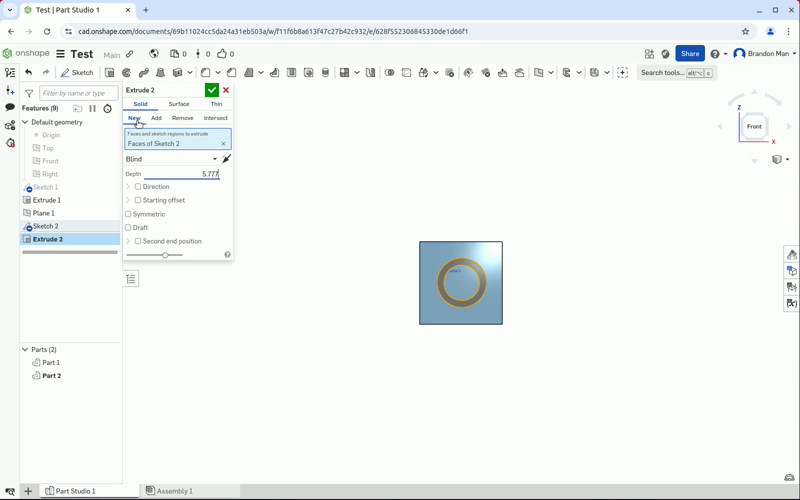
key(enter)
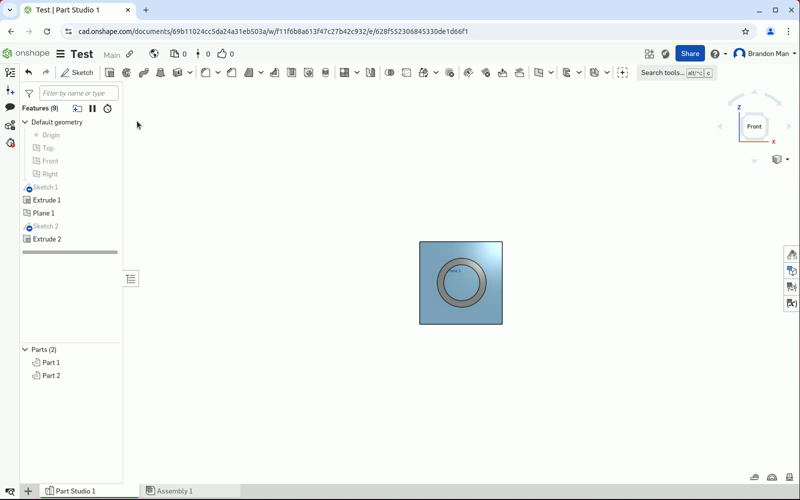
key(shift+h)
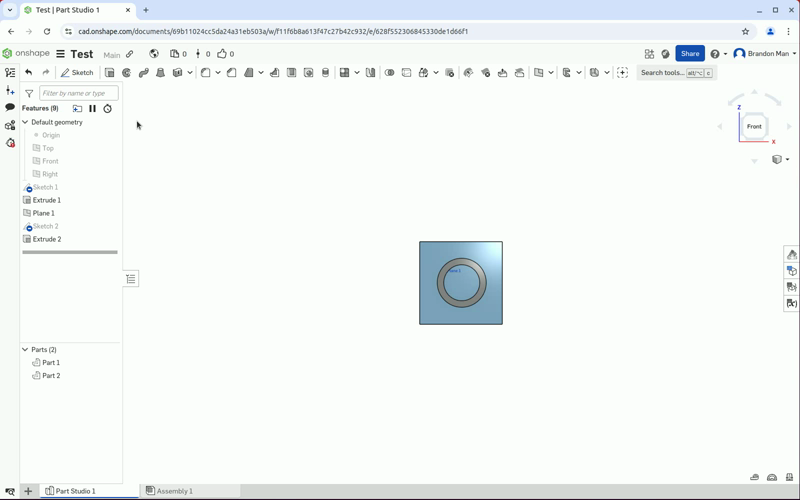
key(shift+h)
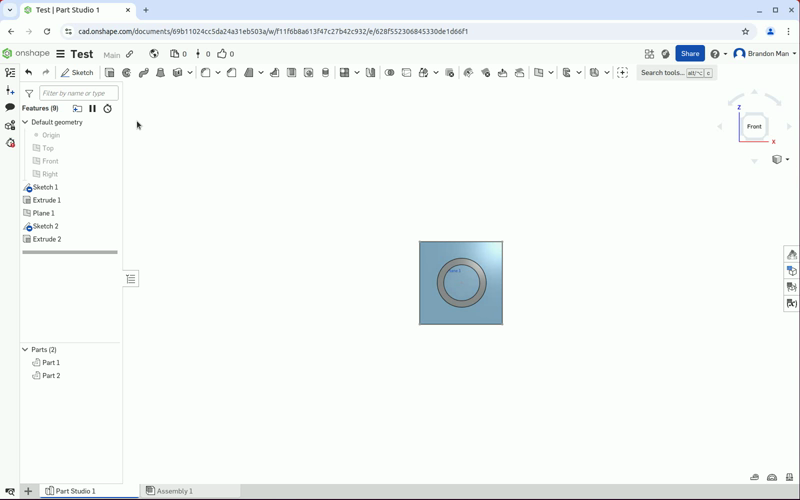
key(shift+7)
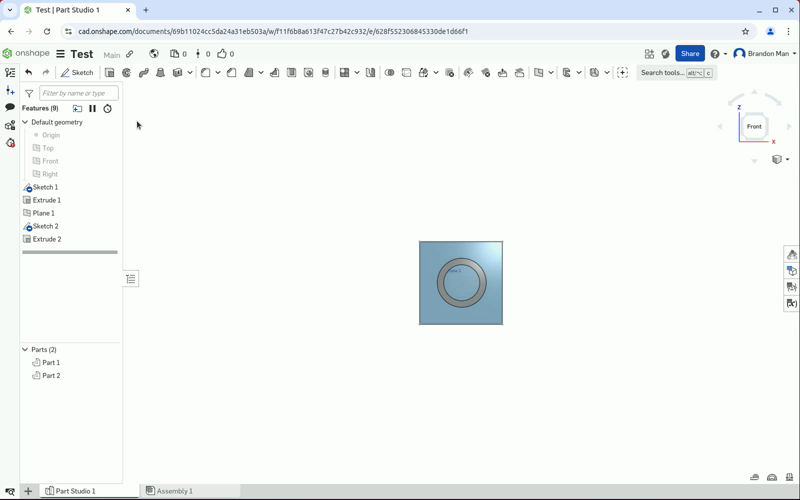
key(left, 2)
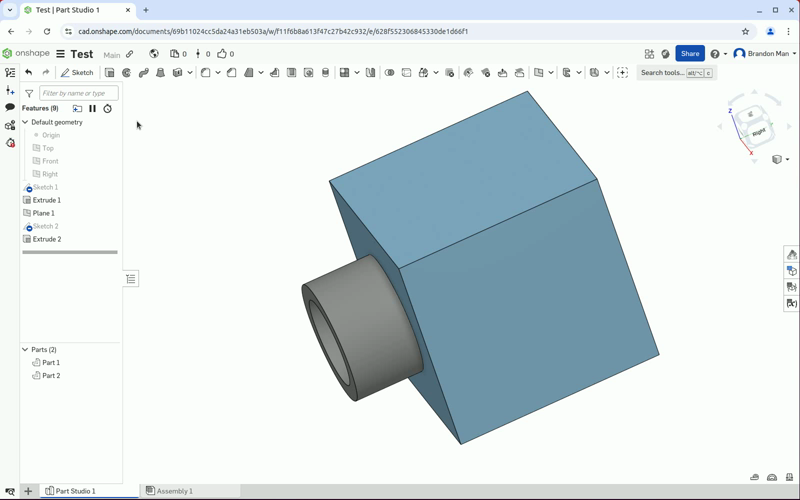
key(down, 2)
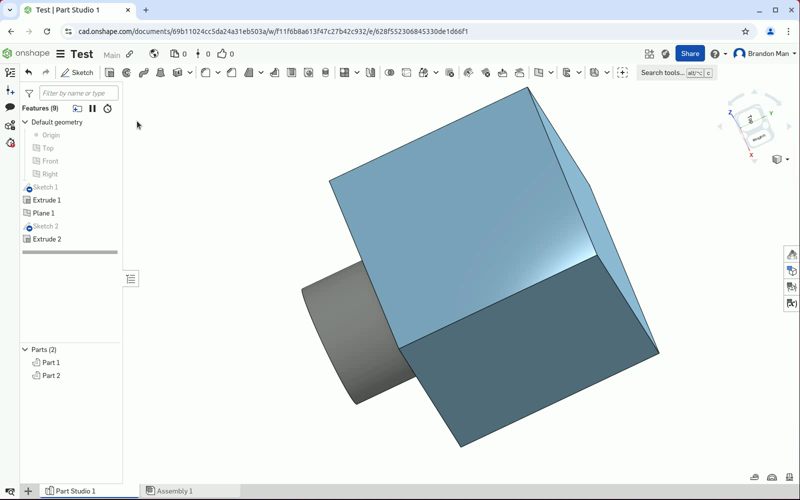
key(up, 2)
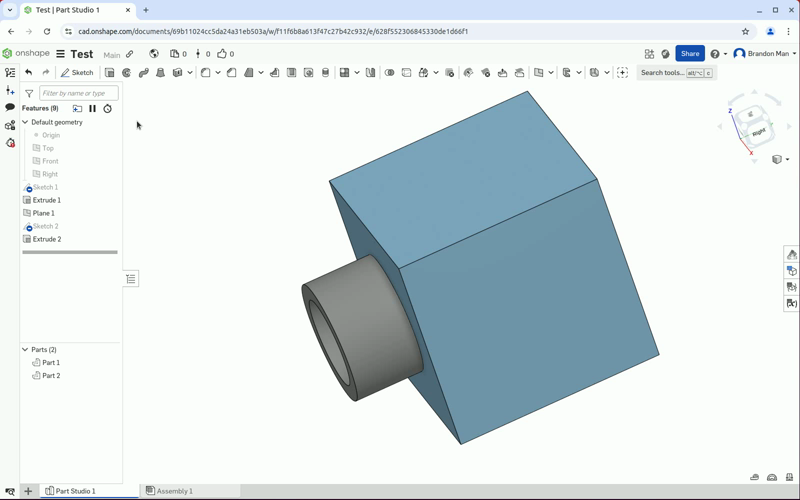
key(right, 2)
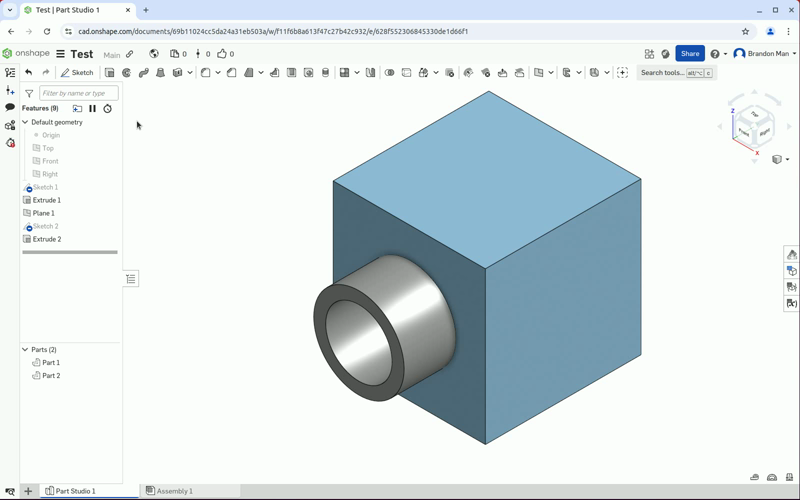
mouse_move(73, 189)
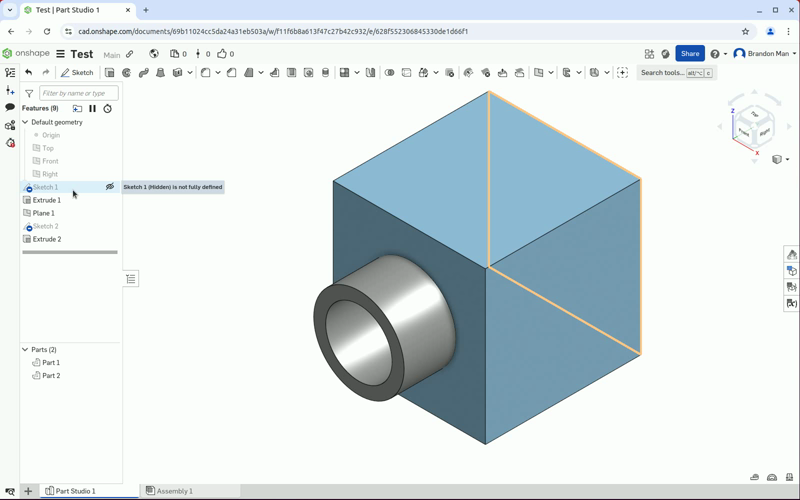
click(73, 189)